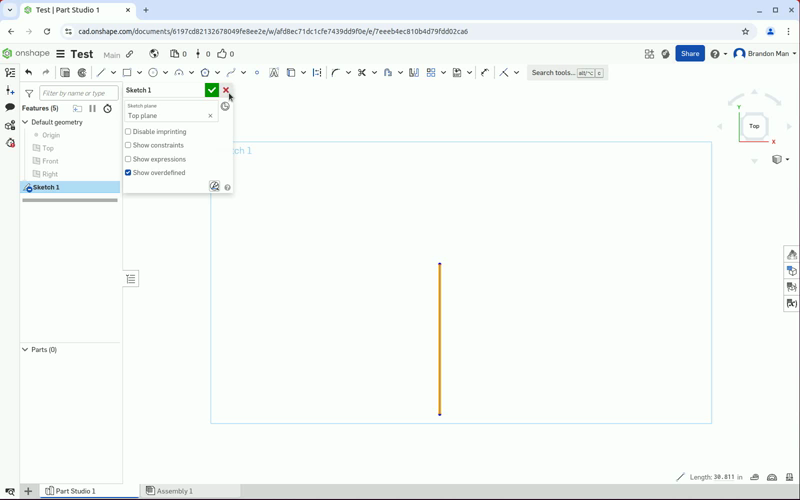
key(shift+h)
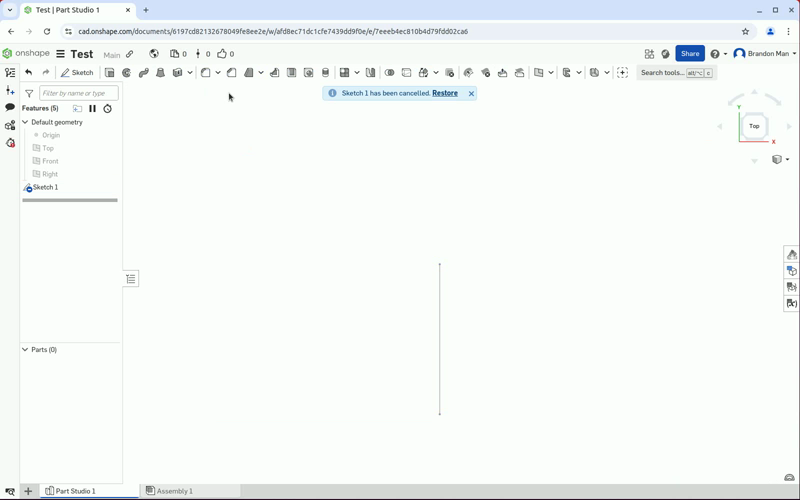
key(shift+s)
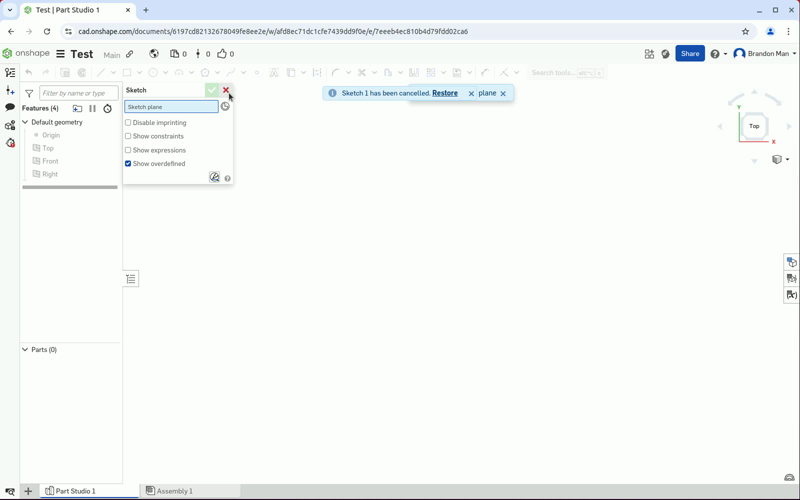
mouse_move(73, 150)
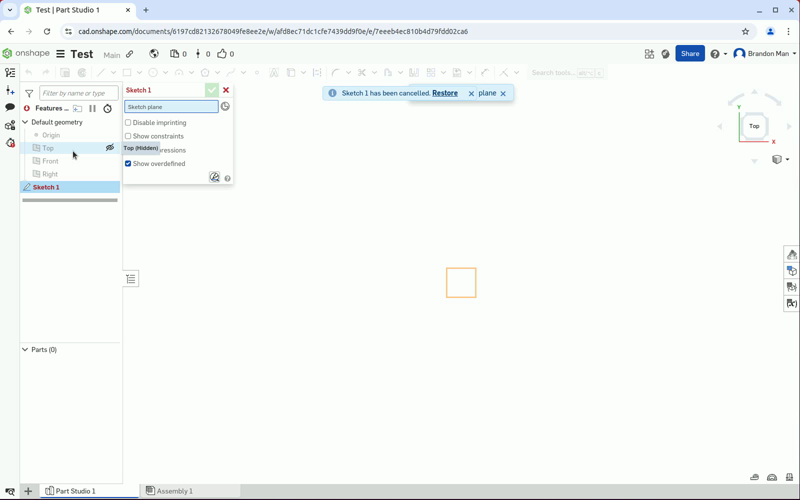
click(73, 150)
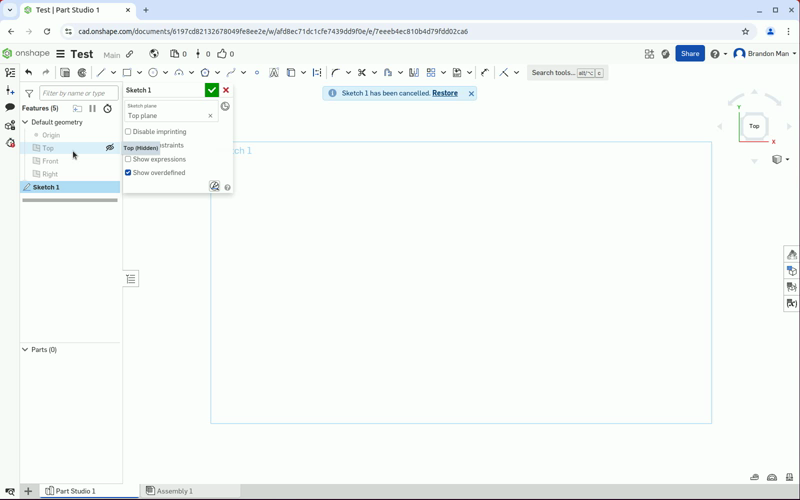
mouse_move(73, 352)
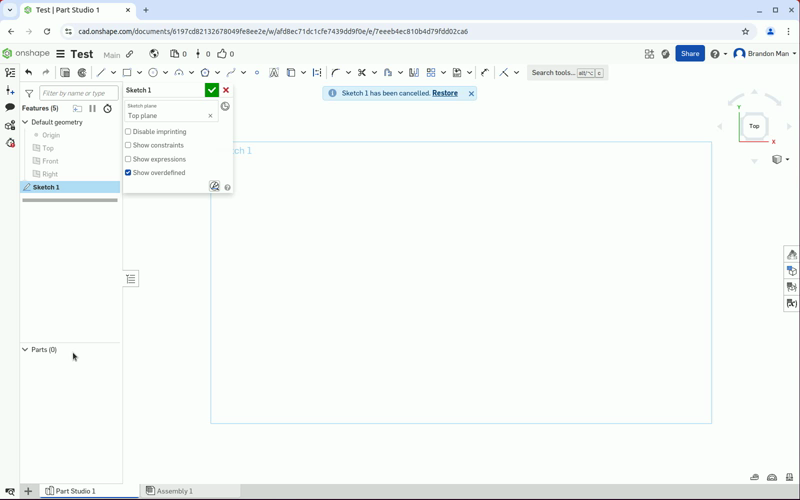
key(y)
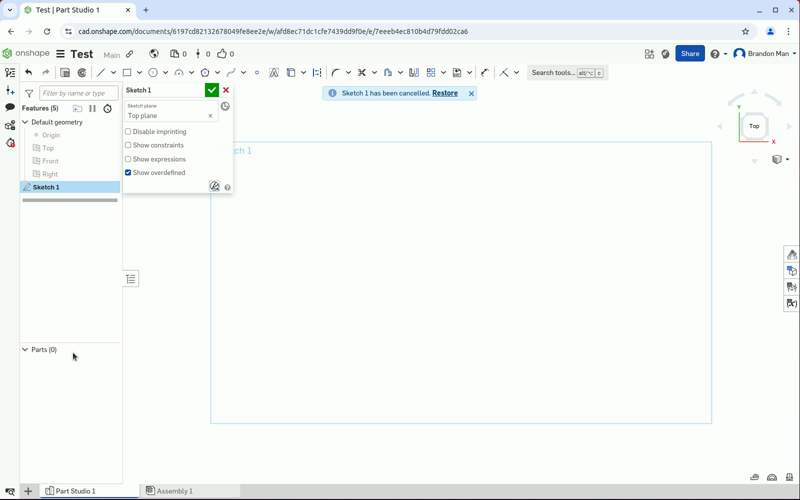
key(l)
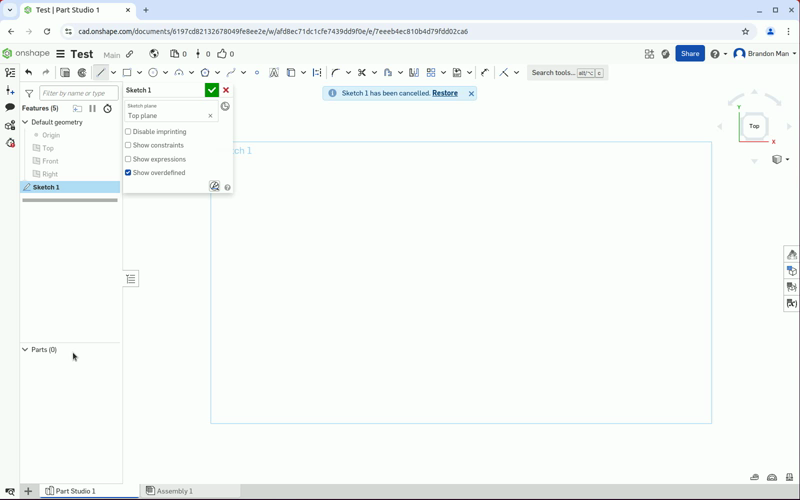
key_down(shift)
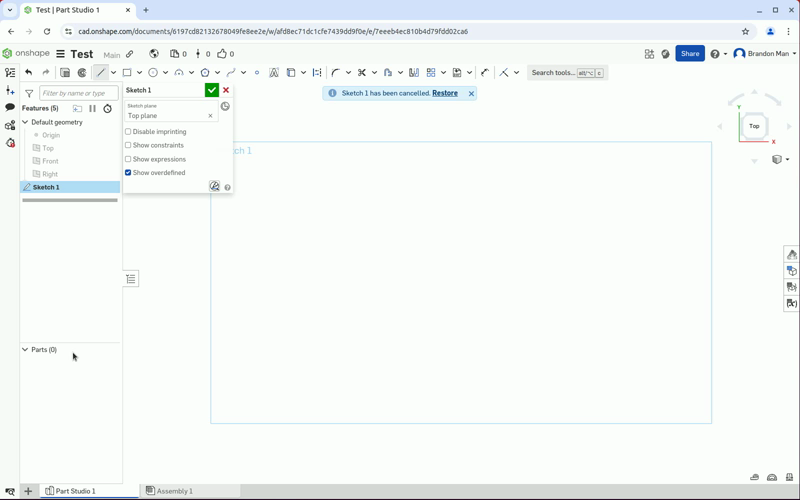
mouse_move(423, 320)
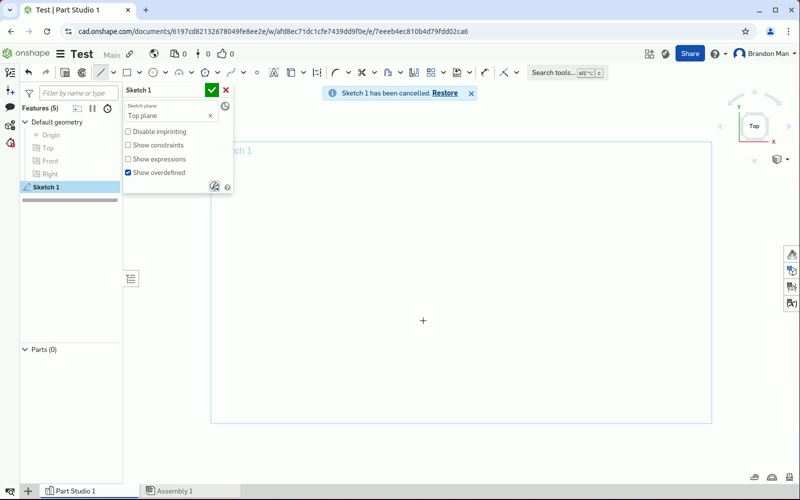
click(423, 320)
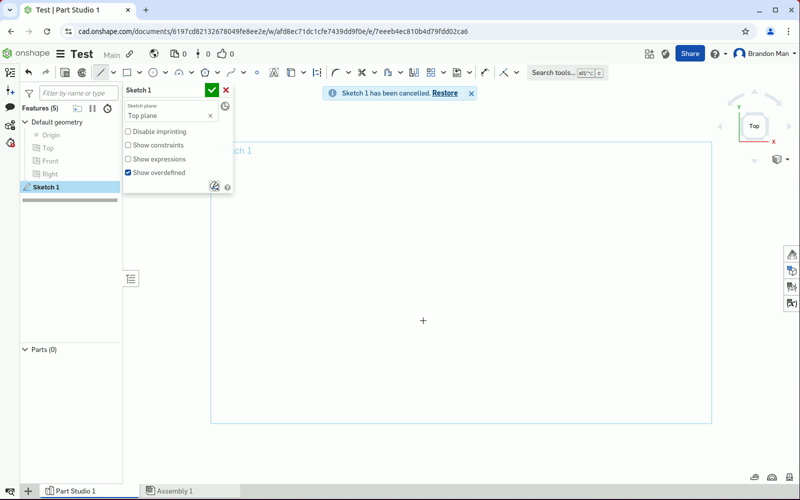
key_up(shift)
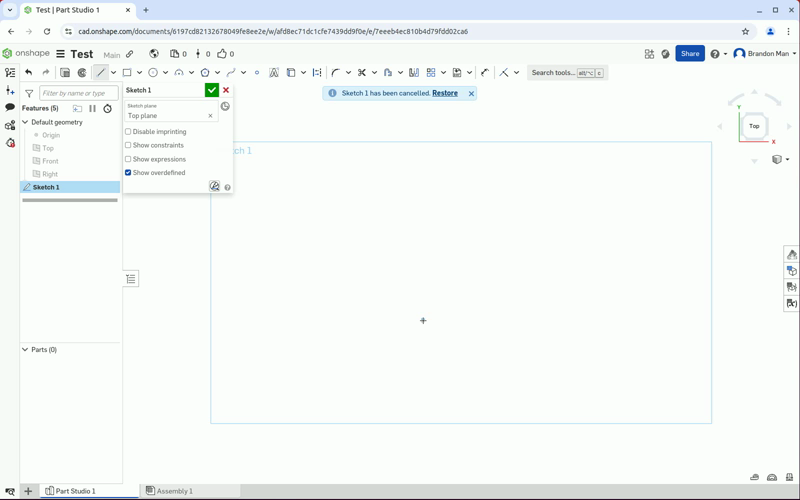
key_down(shift)
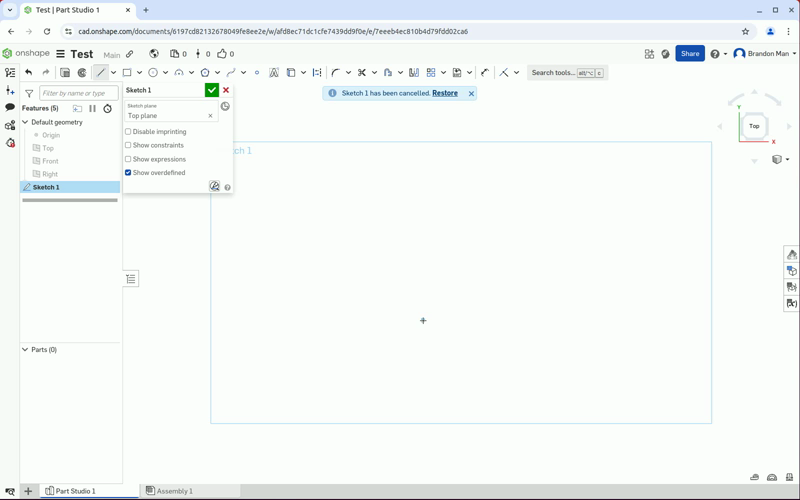
mouse_move(498, 320)
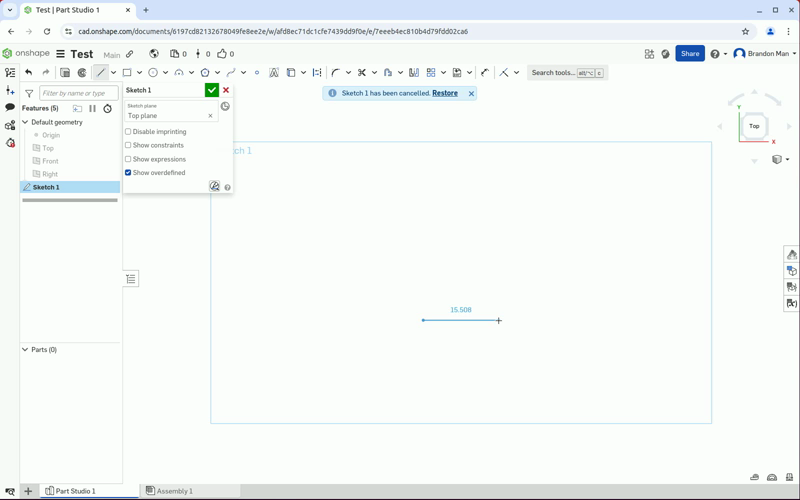
click(498, 320)
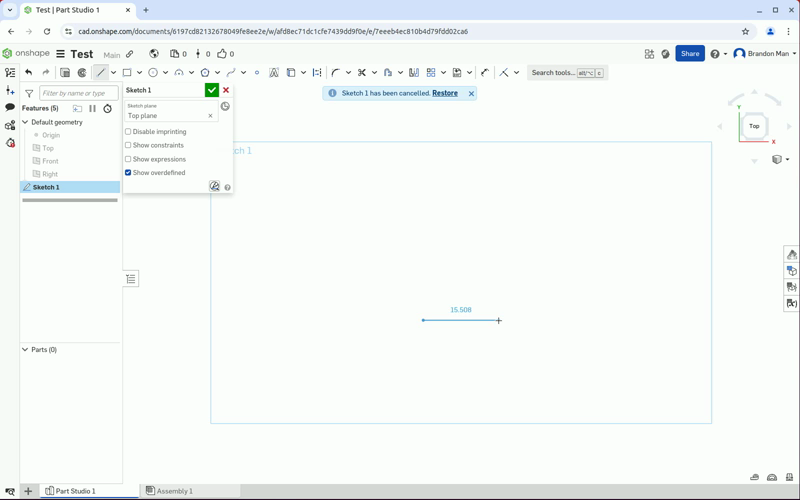
key_up(shift)
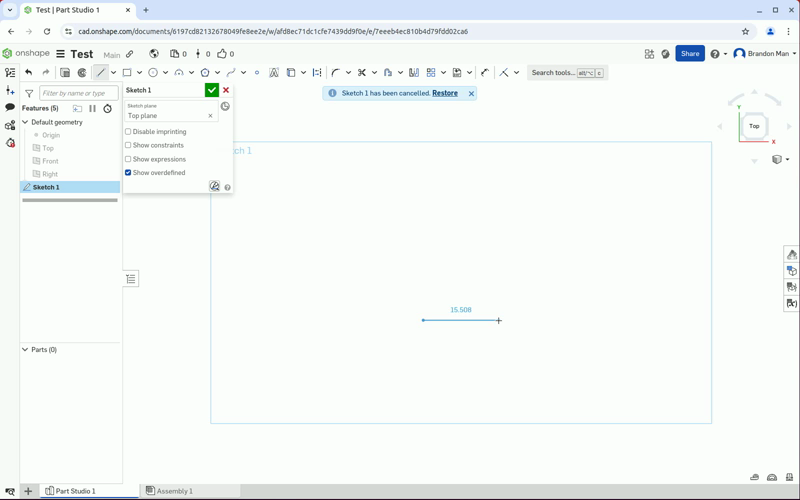
key_down(shift)
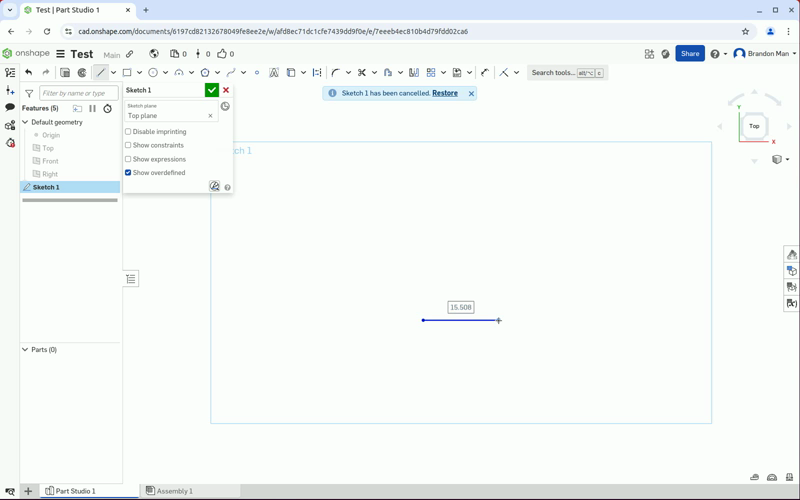
mouse_move(498, 245)
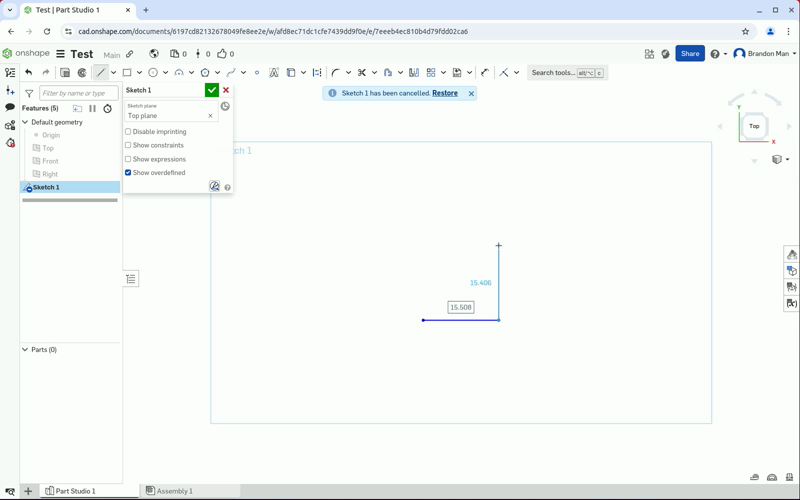
click(498, 245)
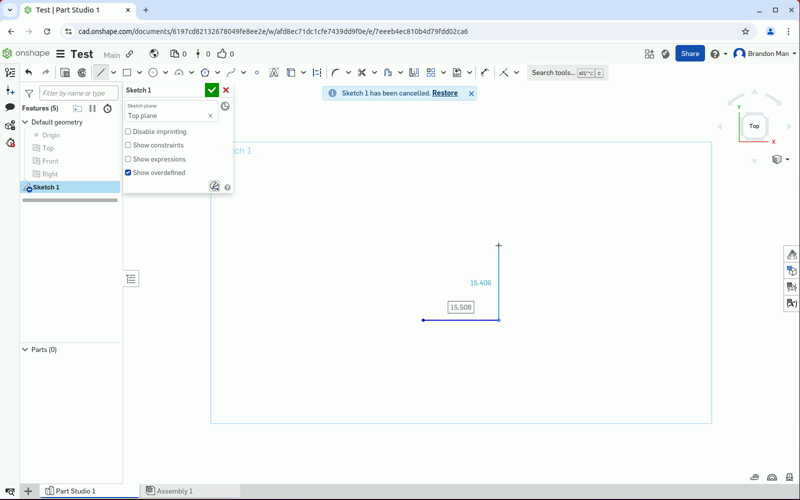
key_up(shift)
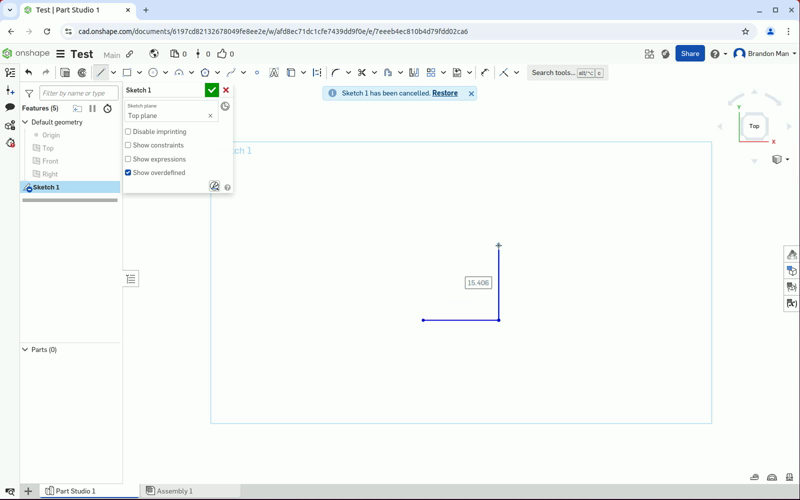
key_down(shift)
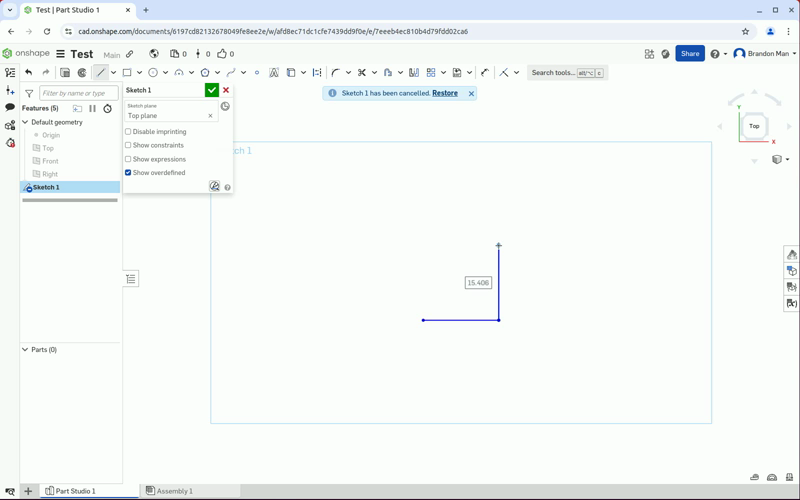
mouse_move(423, 245)
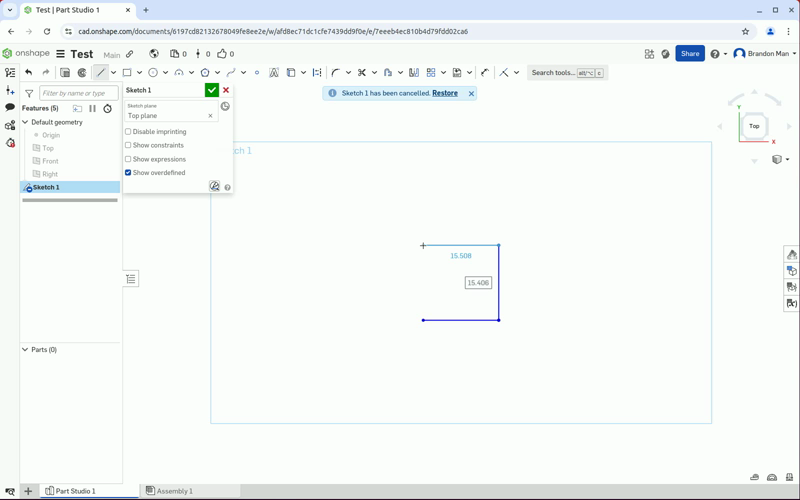
click(423, 245)
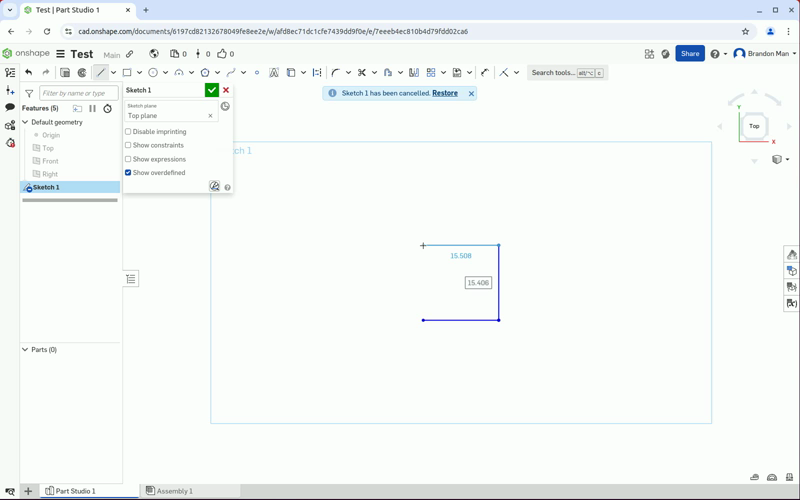
key_up(shift)
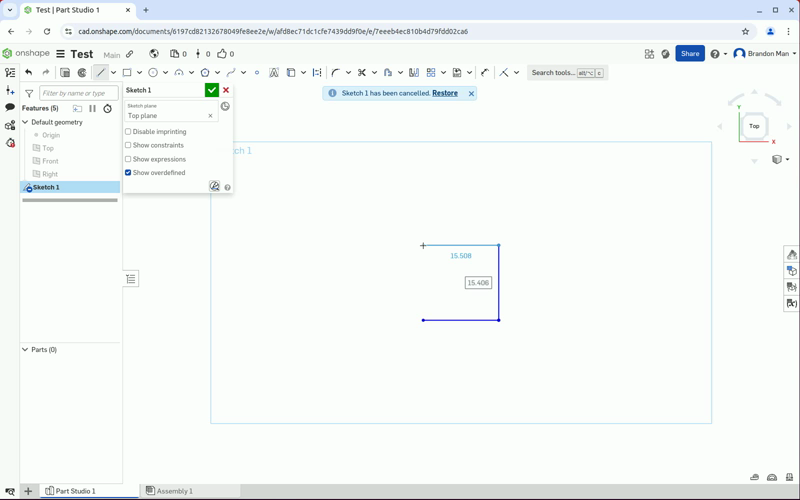
key_down(shift)
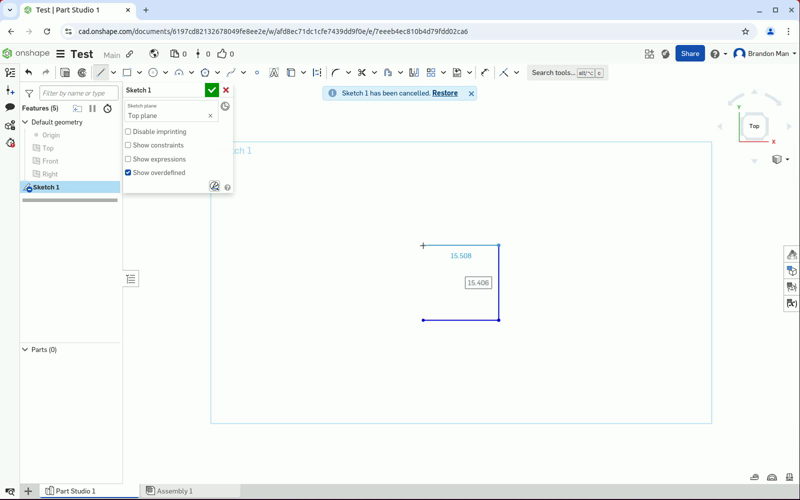
mouse_move(423, 320)
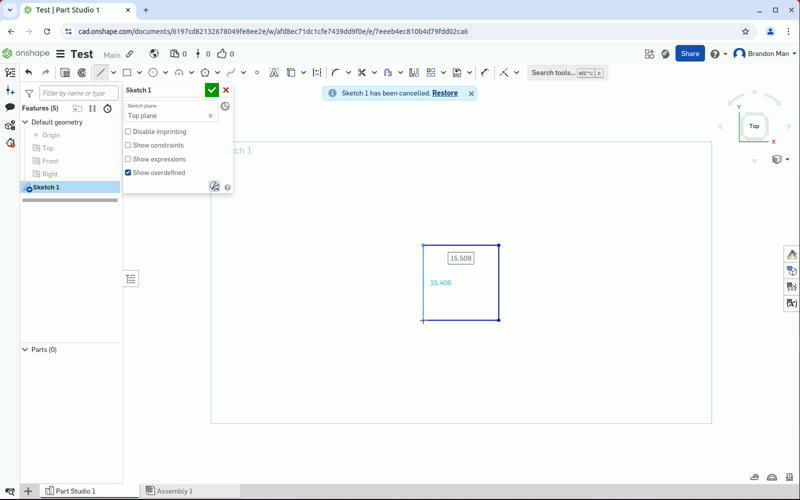
key_up(shift)
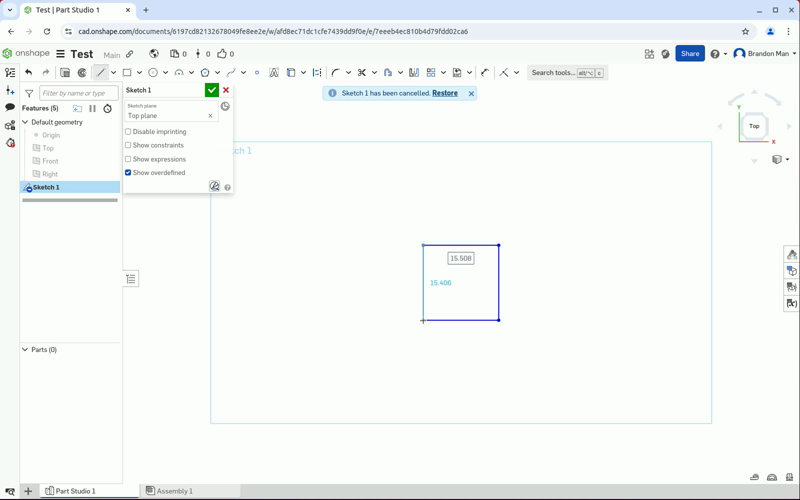
click(423, 320)
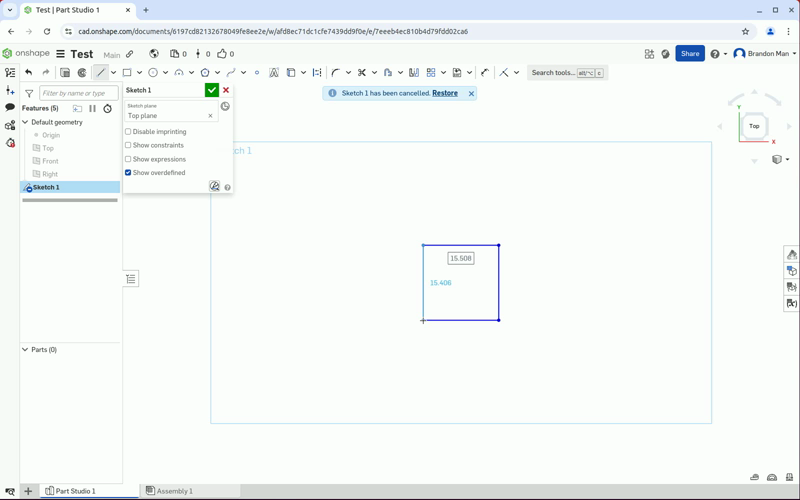
key(esc)
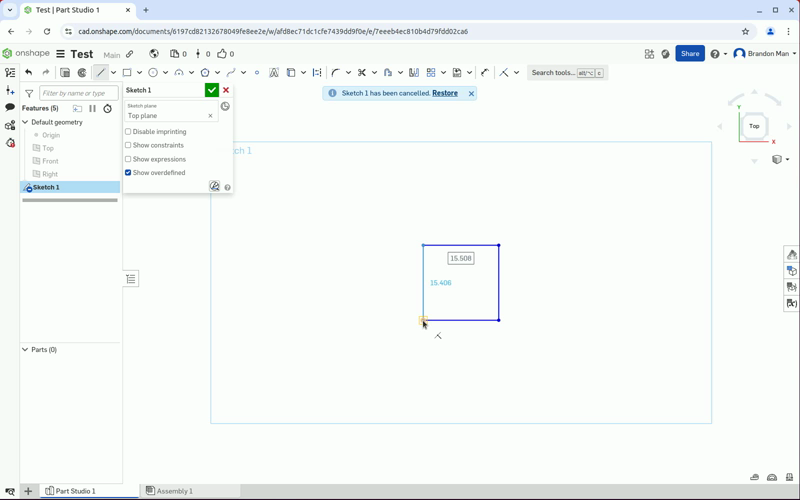
mouse_move(491, 285)
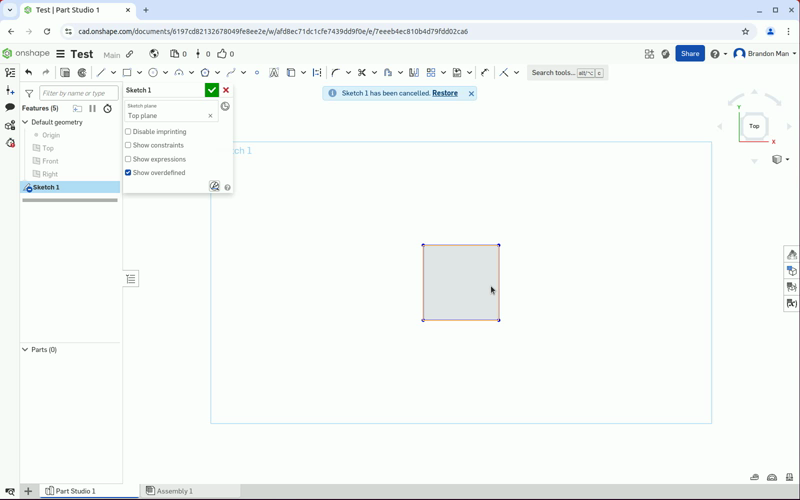
click(491, 285)
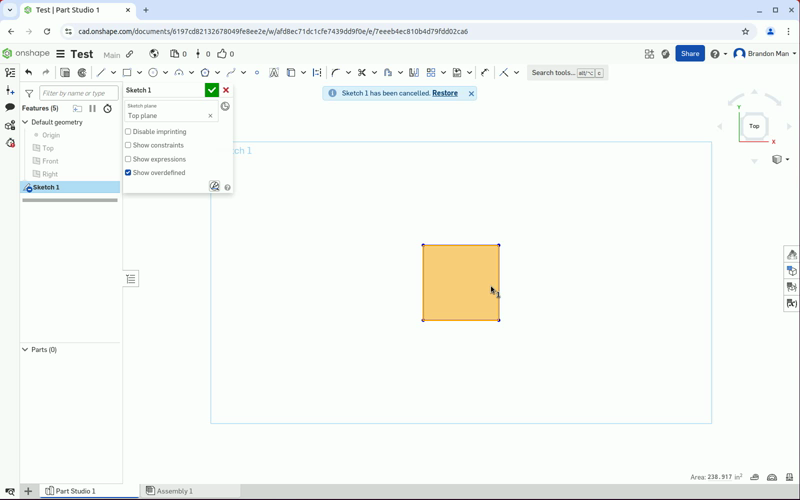
mouse_move(73, 352)
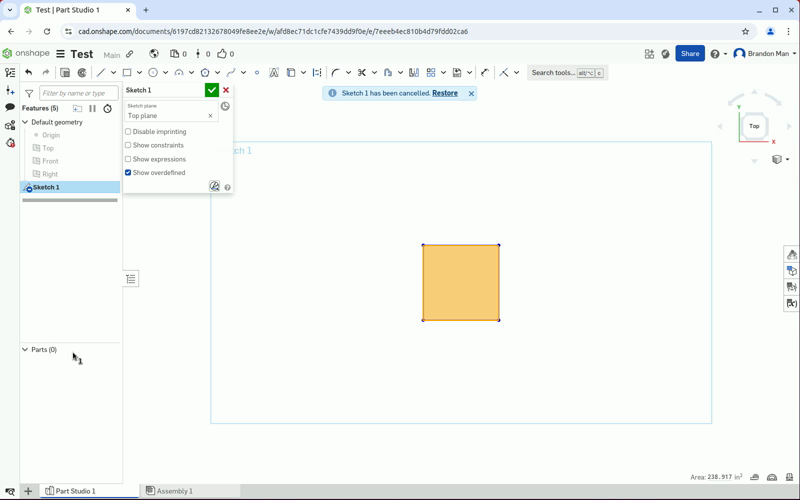
key(shift+y)
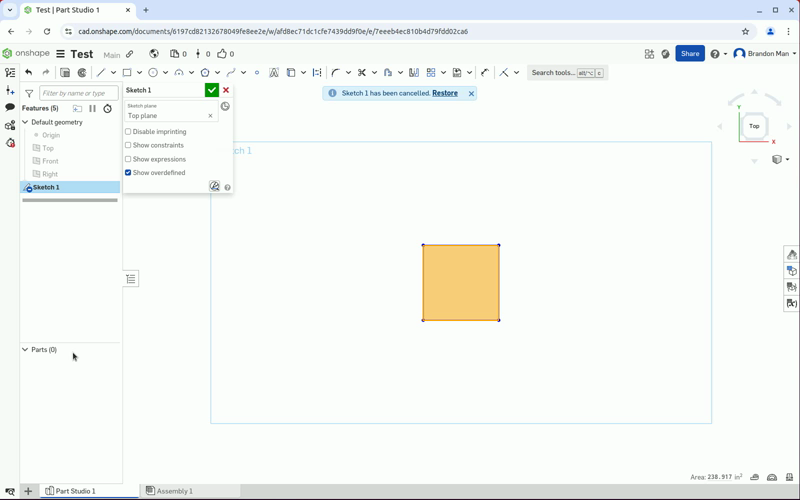
key(shift+e)
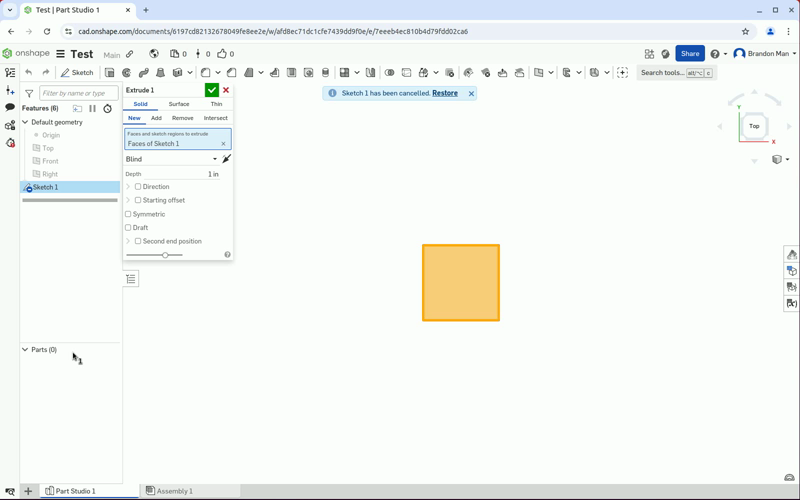
mouse_move(143, 106)
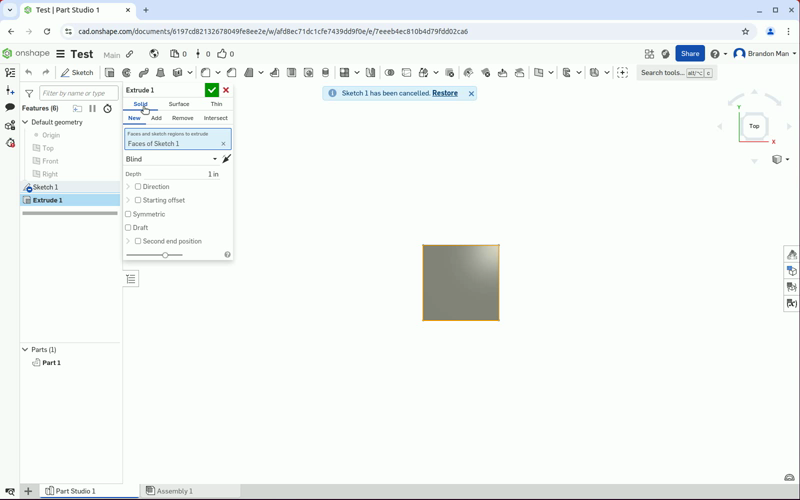
click(143, 106)
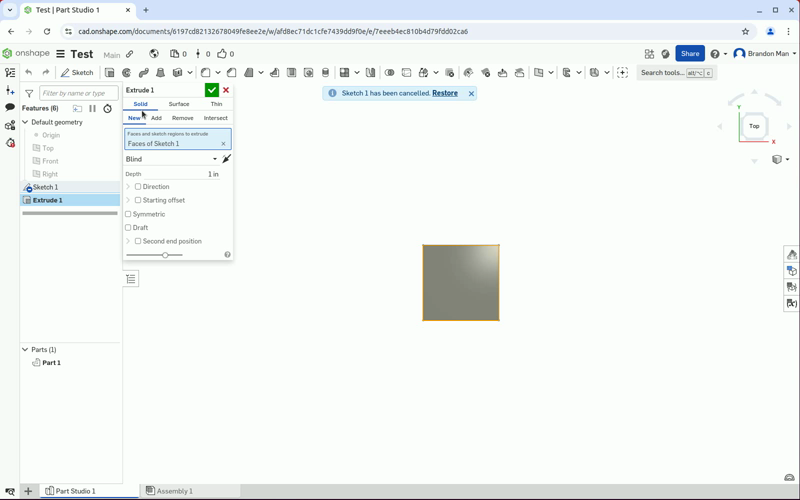
mouse_move(137, 120)
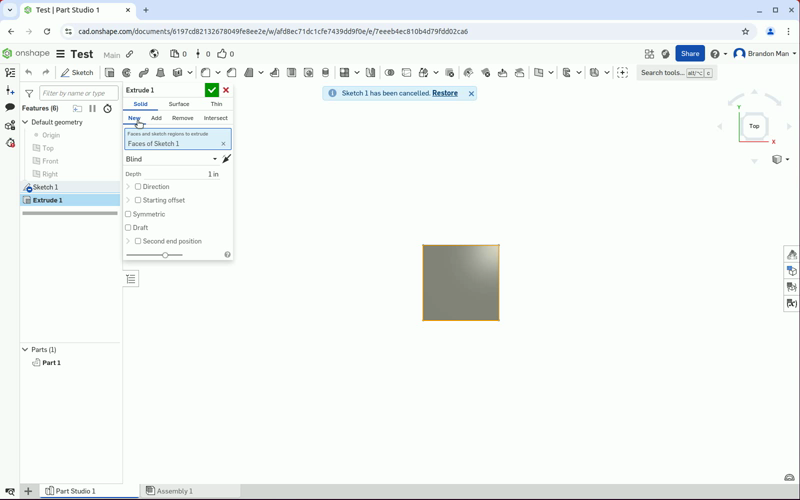
click(137, 120)
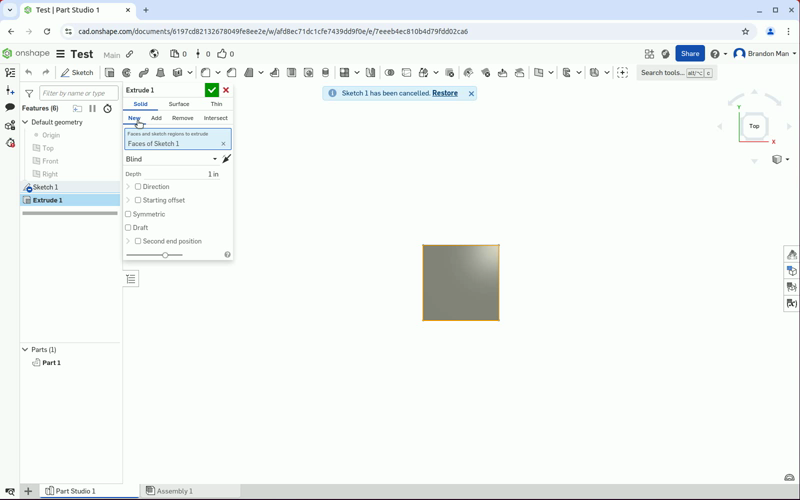
key(tab, 4)
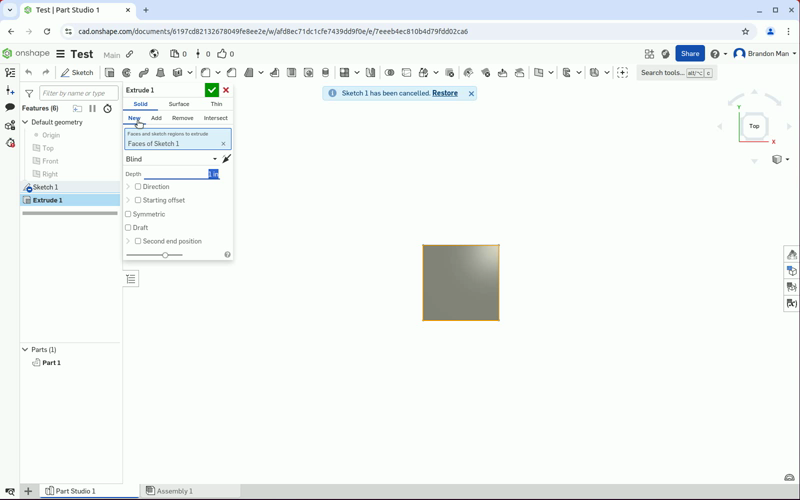
text(15.405)
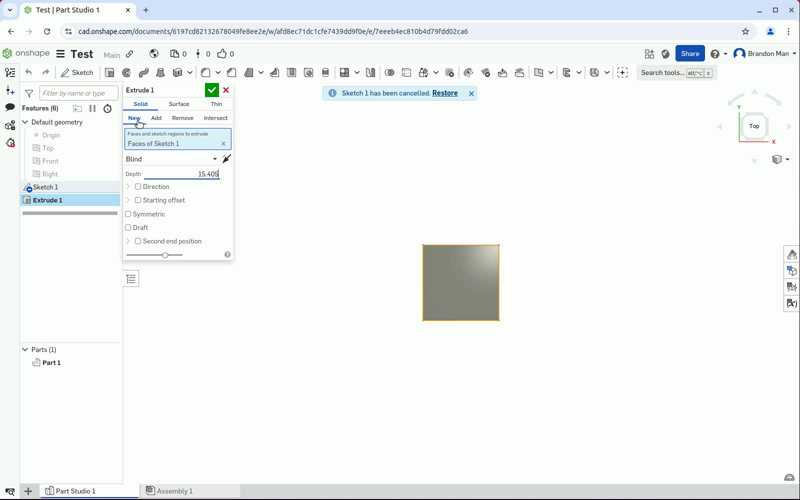
key(enter)
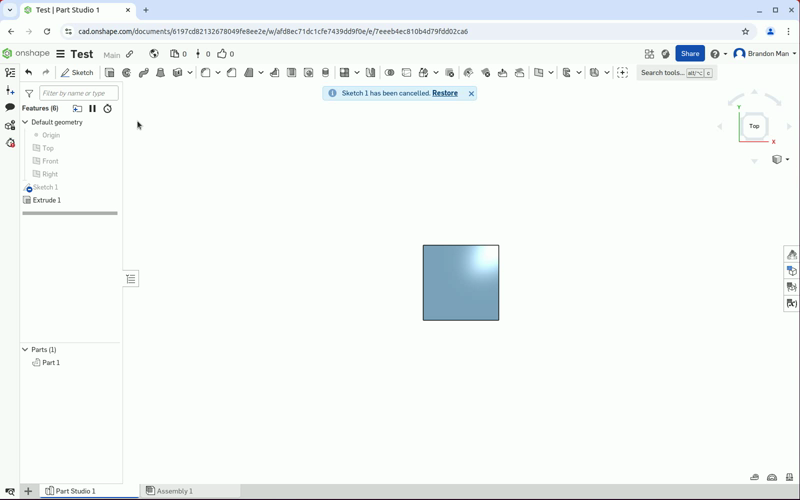
key(shift+h)
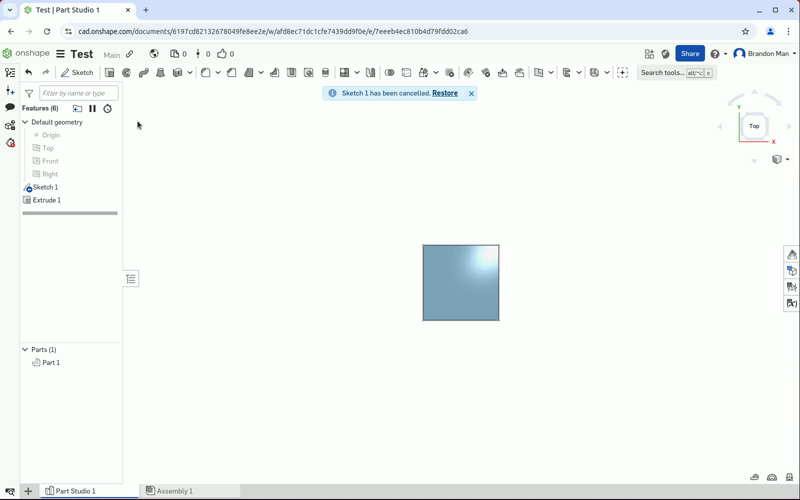
key(shift+h)
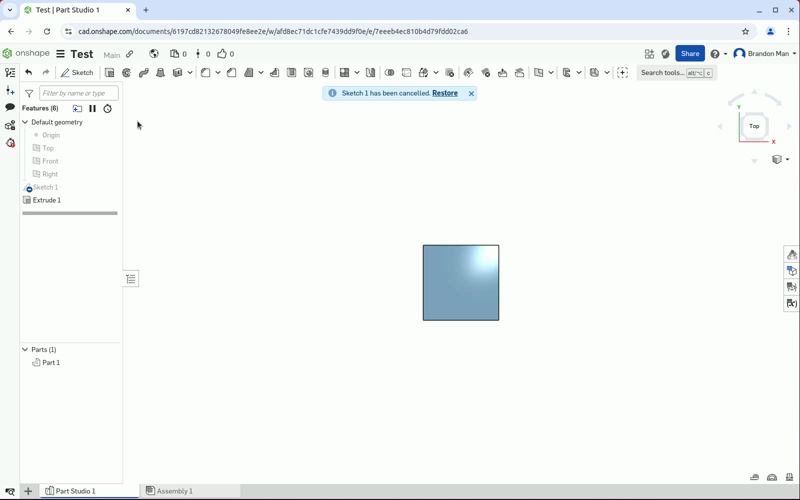
mouse_move(73, 189)
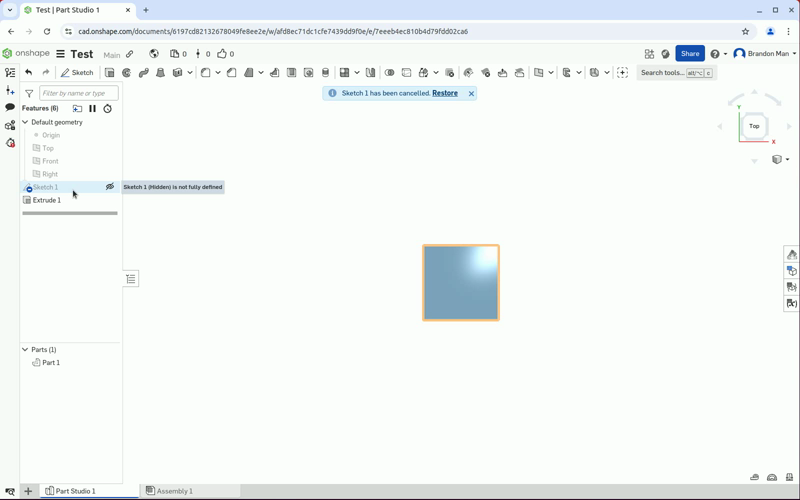
click(73, 189)
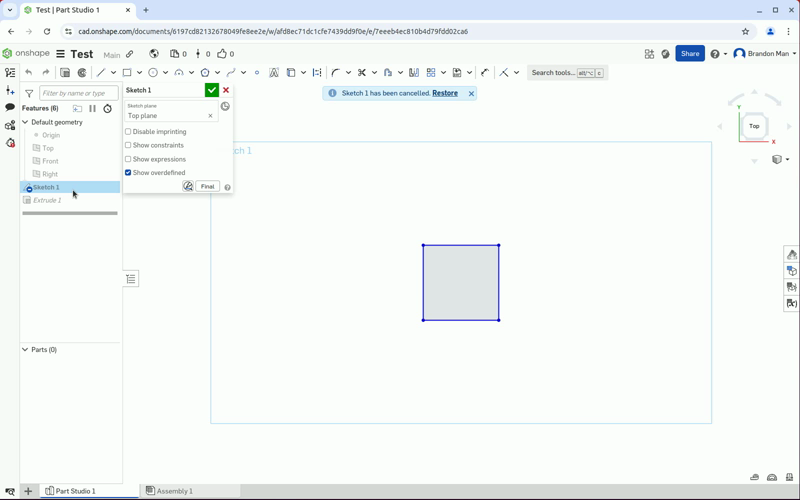
mouse_move(229, 92)
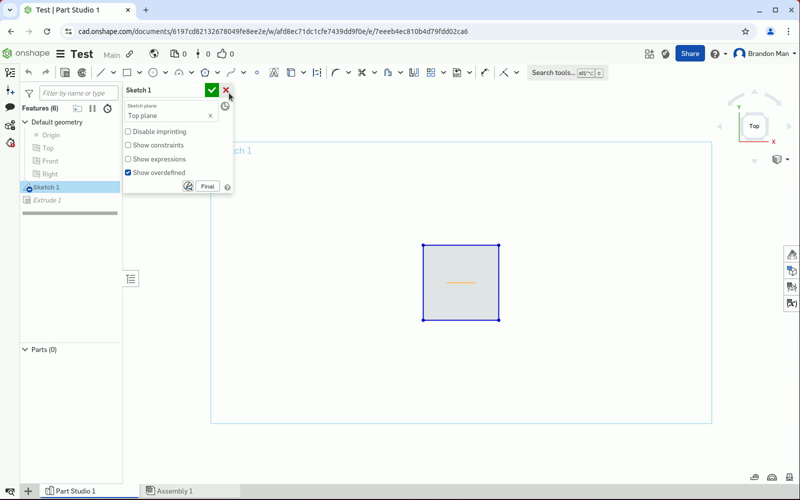
click(229, 92)
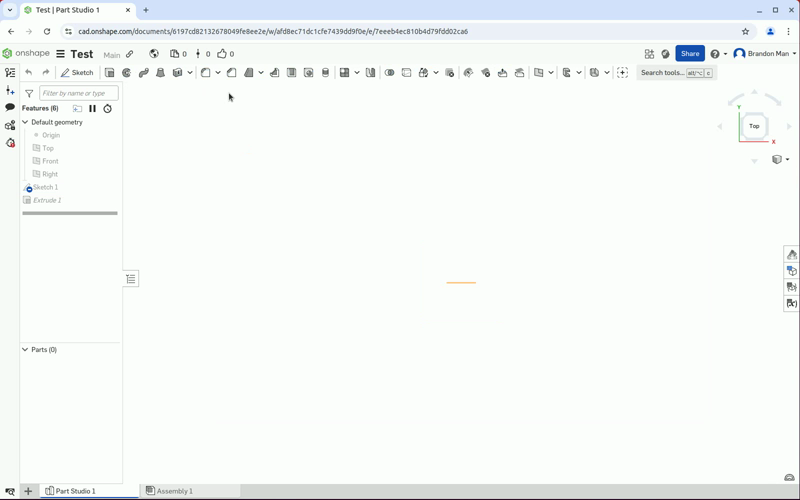
mouse_move(73, 352)
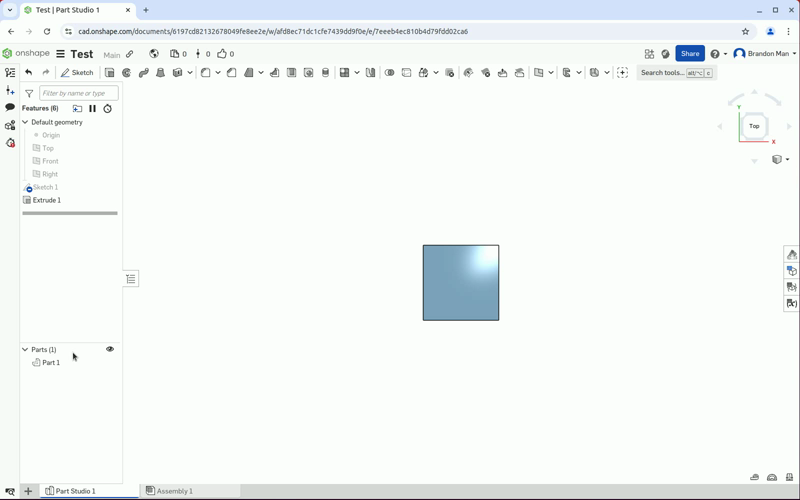
key(y)
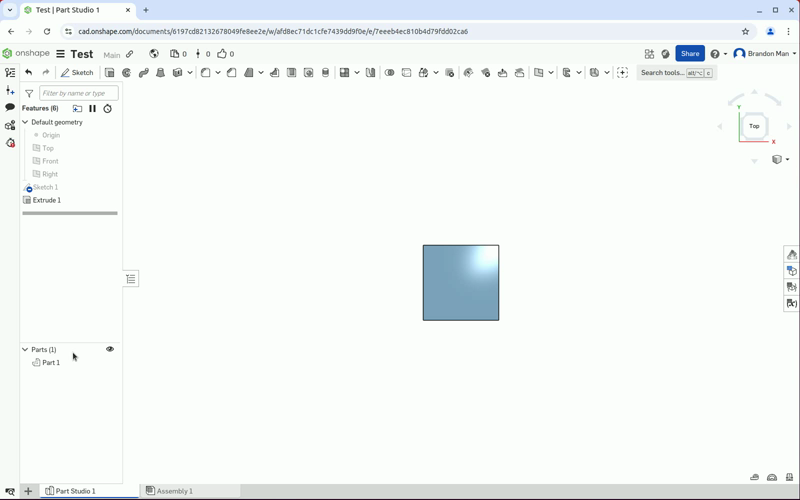
key(shift+p)
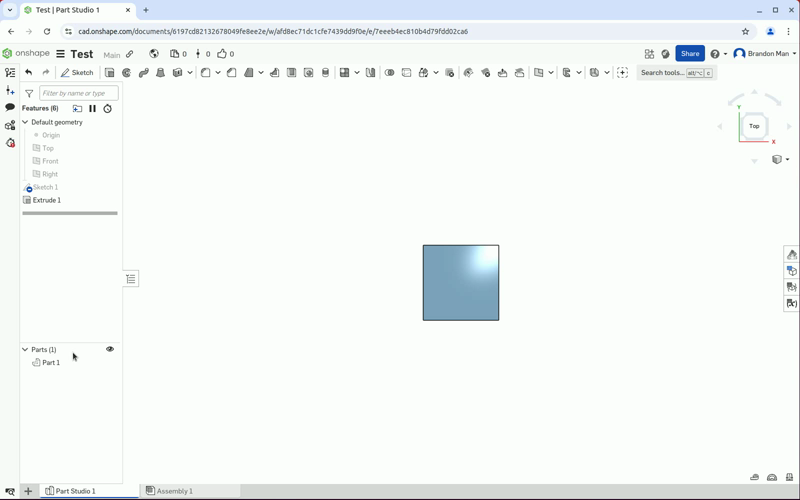
key(space)
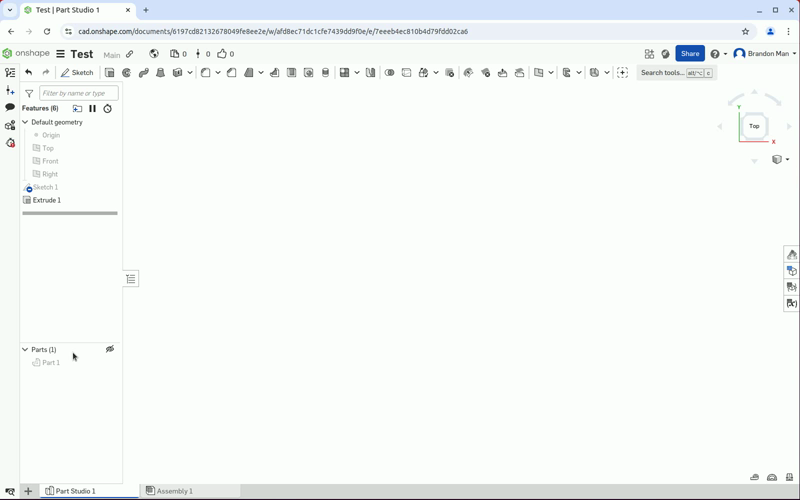
key_down(shift)
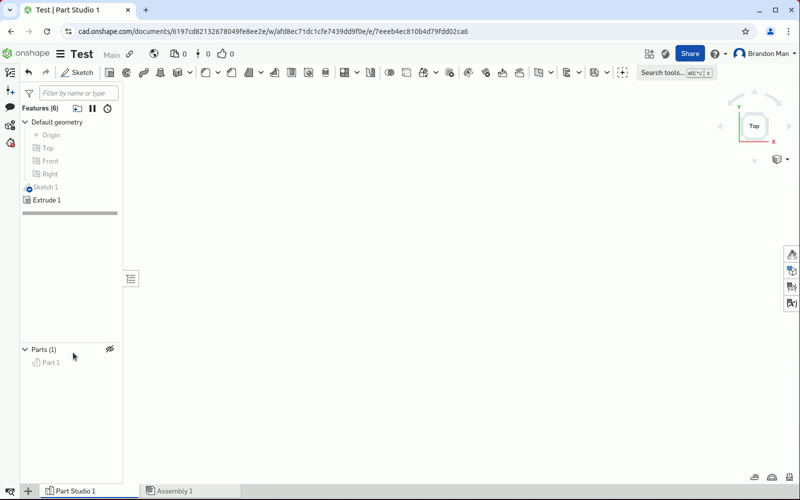
key(up)
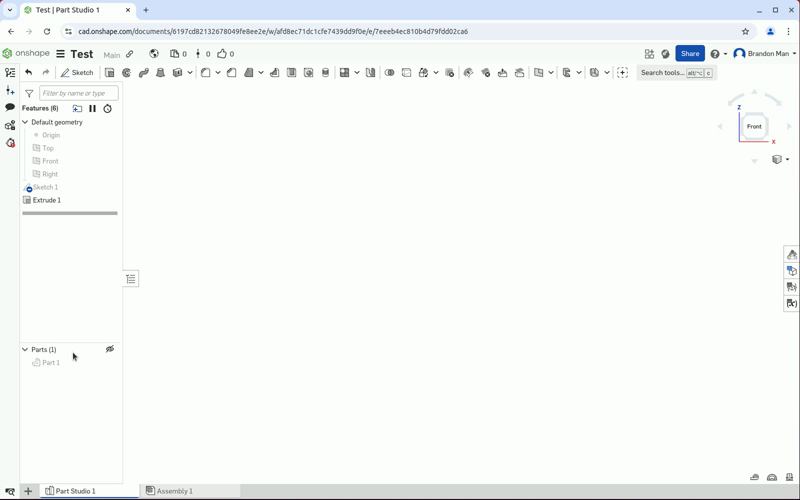
key_up(shift)
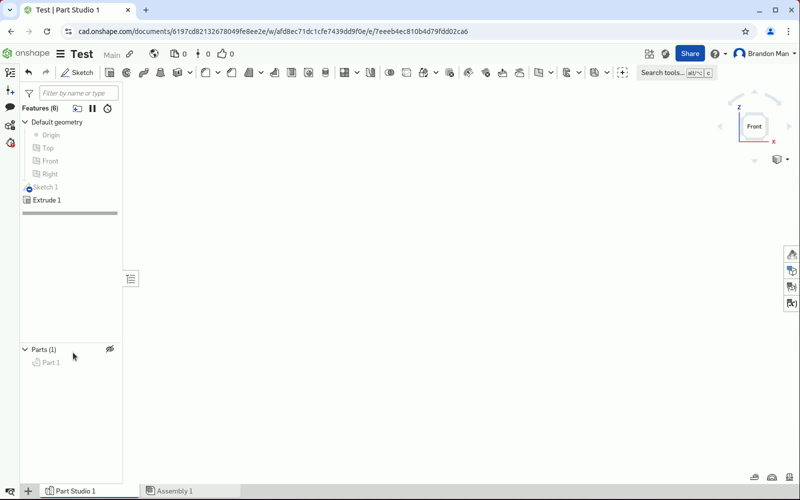
mouse_move(73, 352)
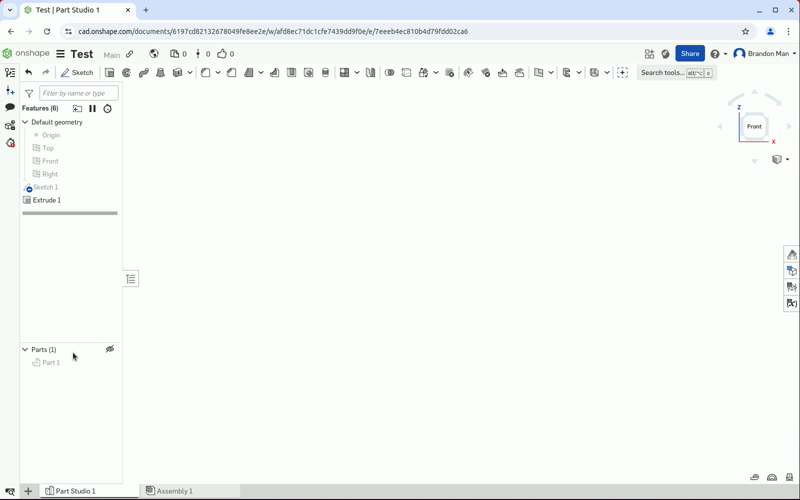
key(shift+y)
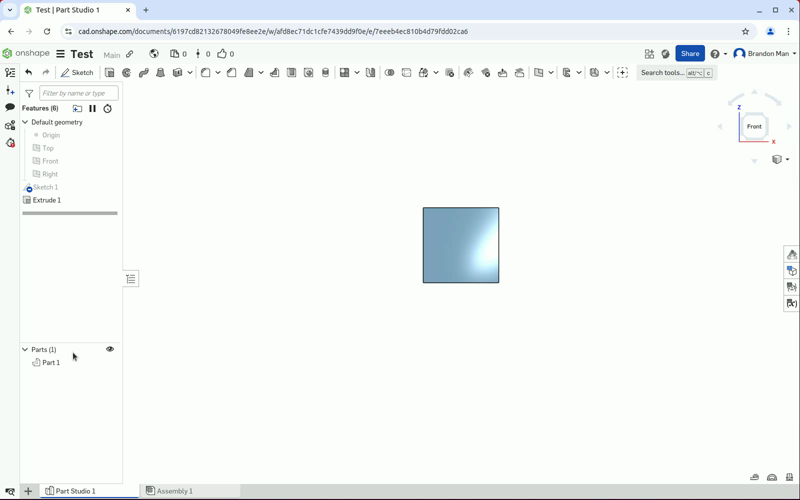
mouse_move(541, 75)
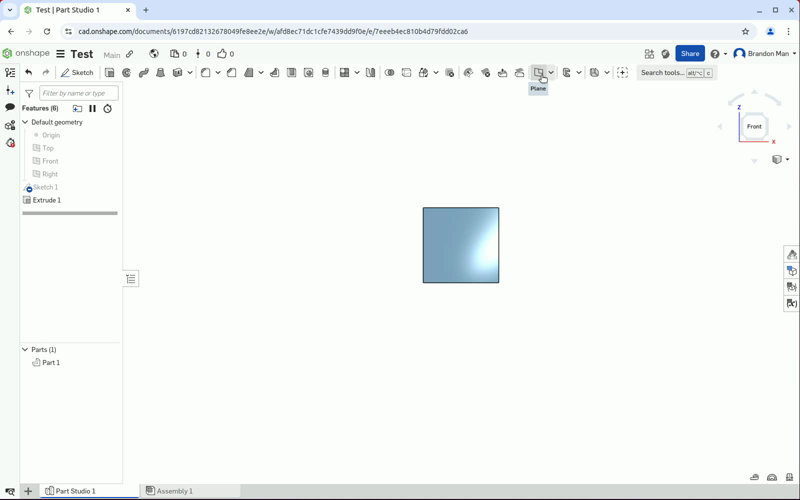
click(541, 75)
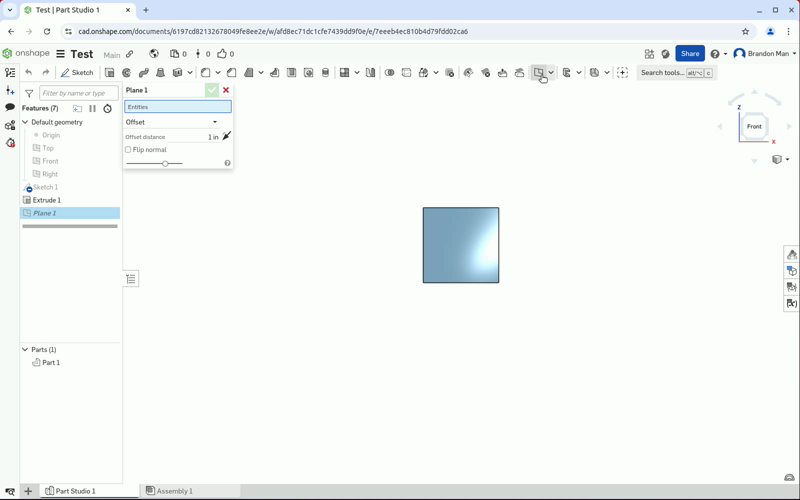
mouse_move(73, 163)
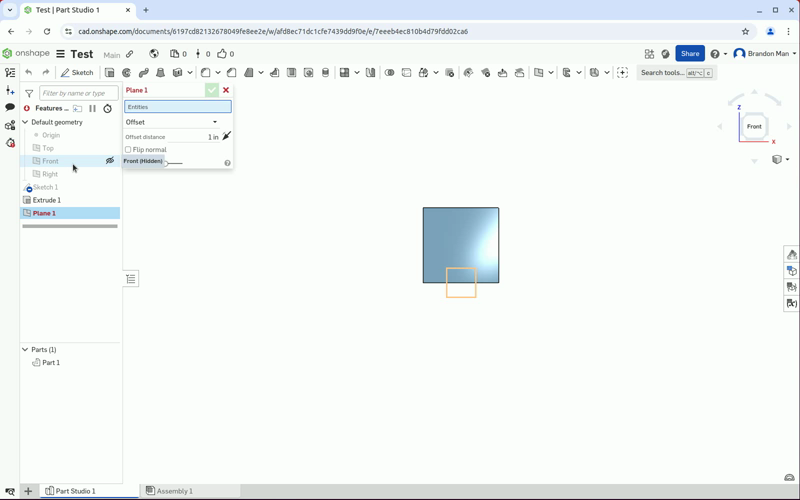
click(73, 163)
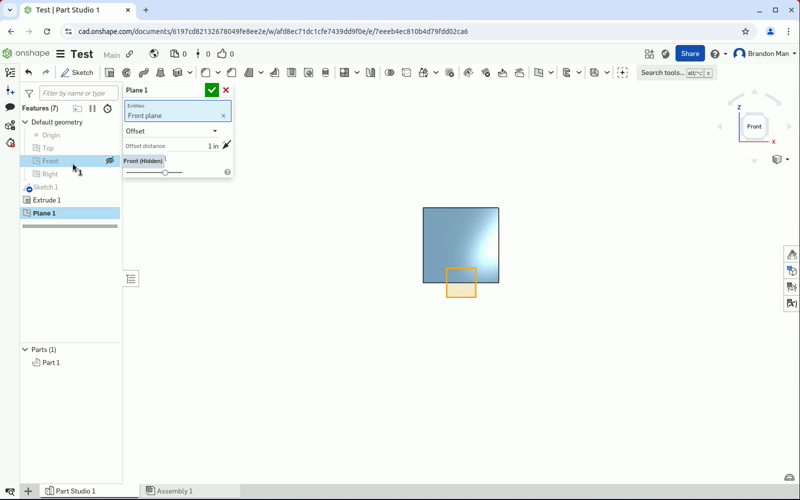
key(tab, 2)
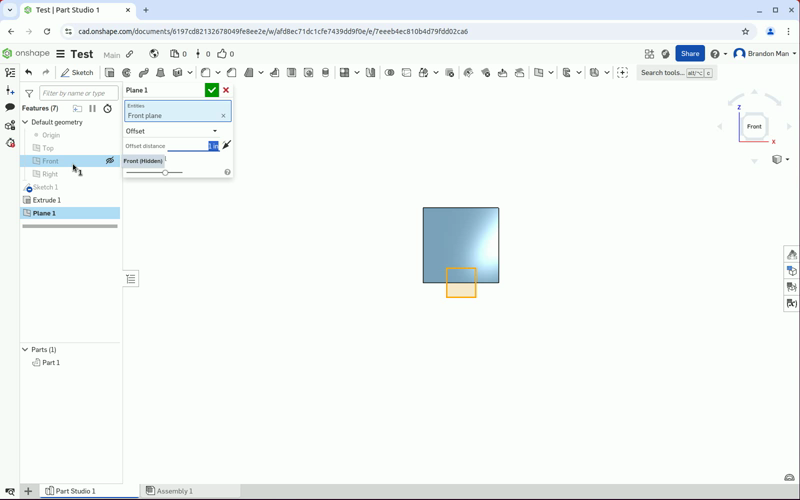
text(7.703)
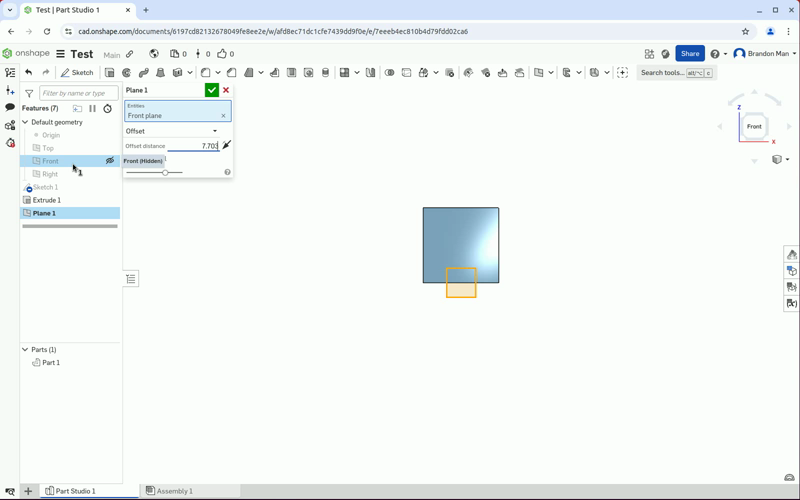
key(enter, 2)
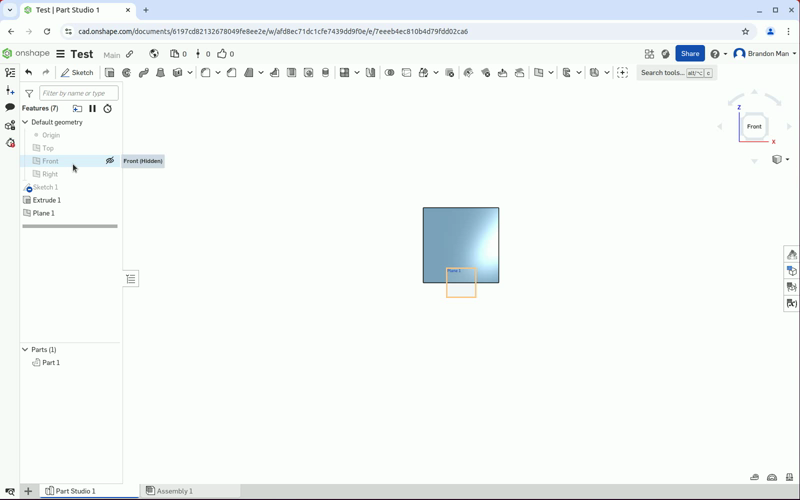
key(shift+s)
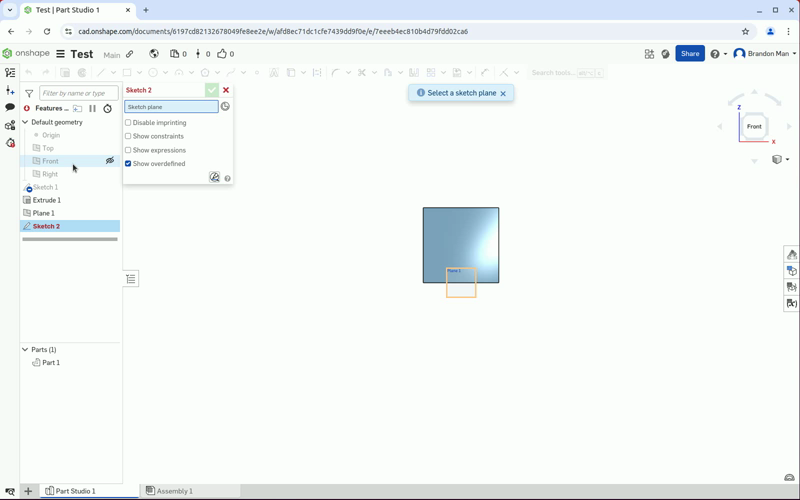
mouse_move(73, 215)
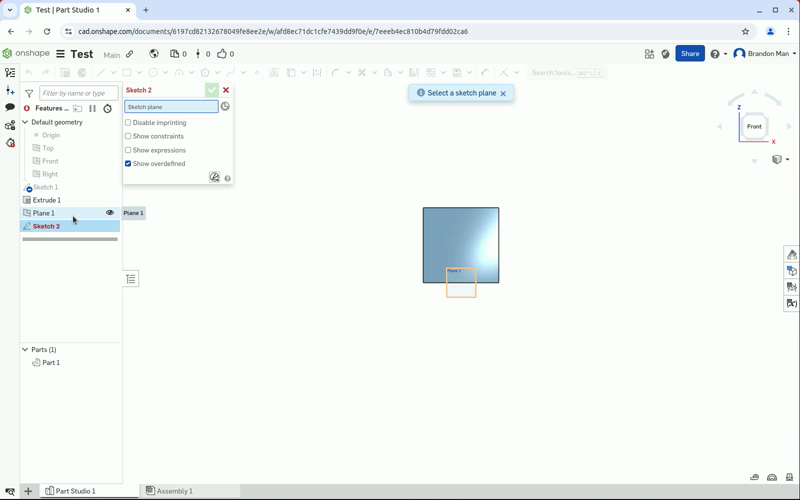
click(73, 215)
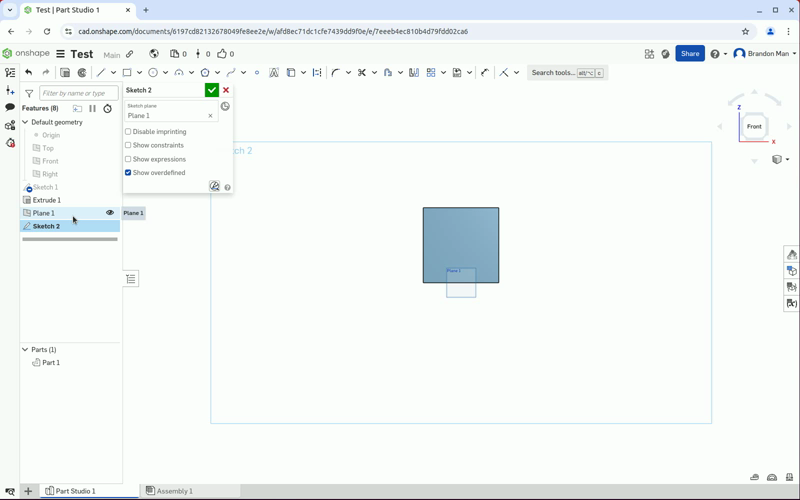
mouse_move(73, 352)
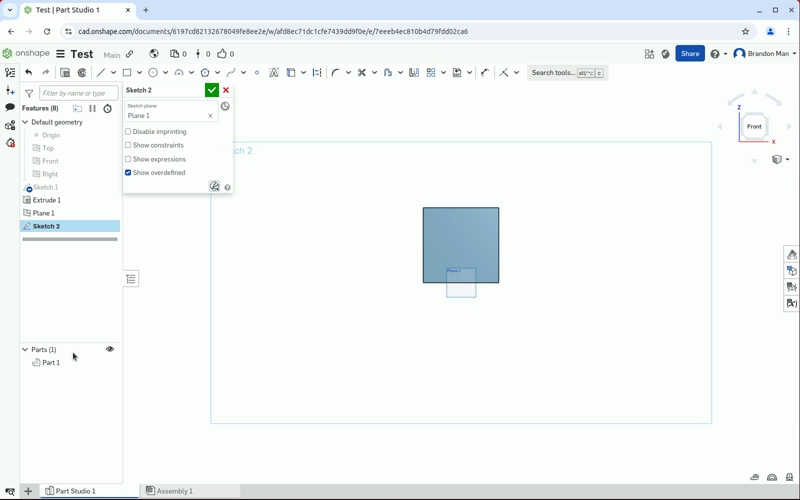
key(y)
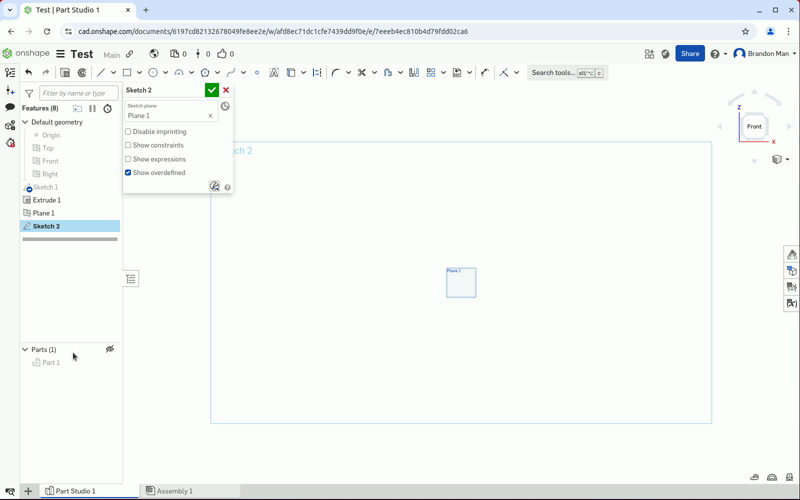
key(l)
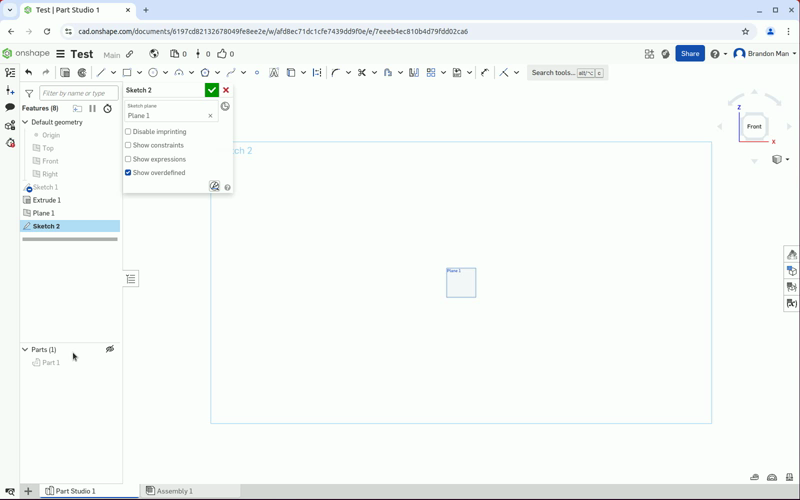
key_down(shift)
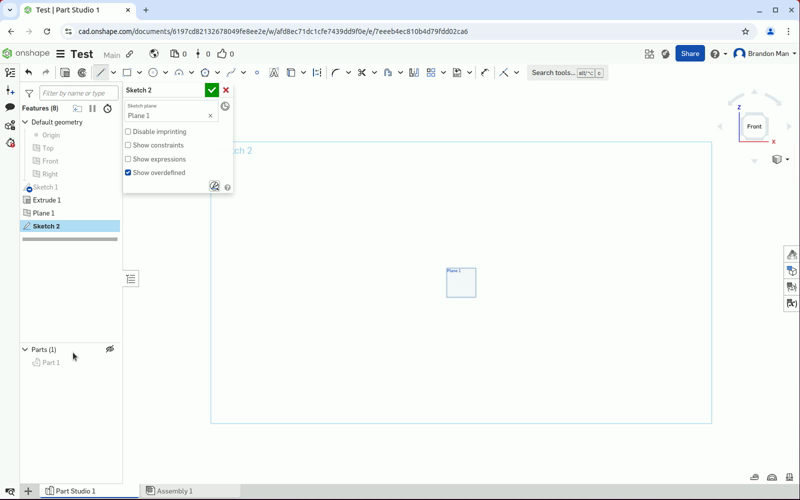
mouse_move(423, 239)
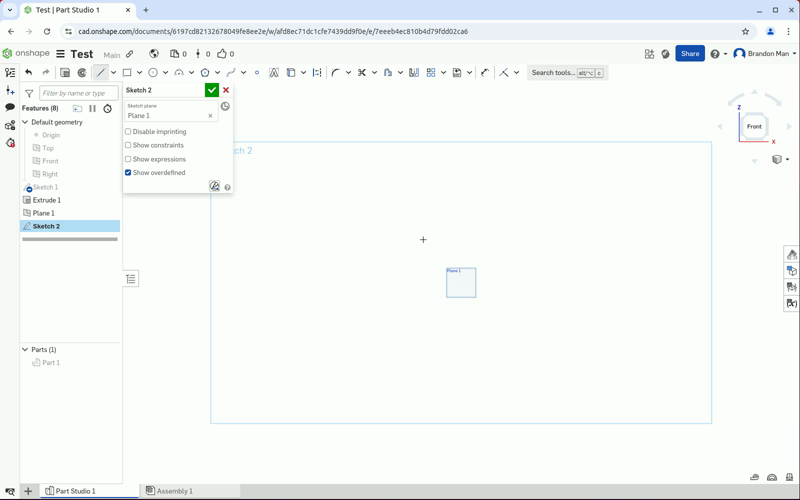
click(423, 239)
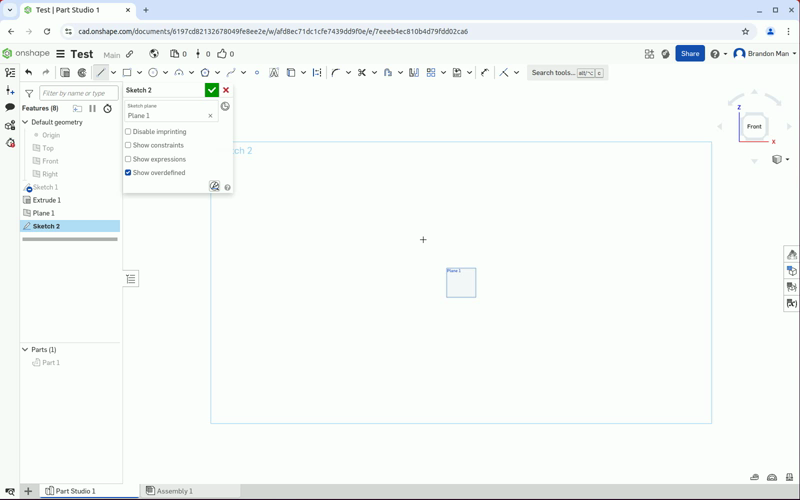
key_up(shift)
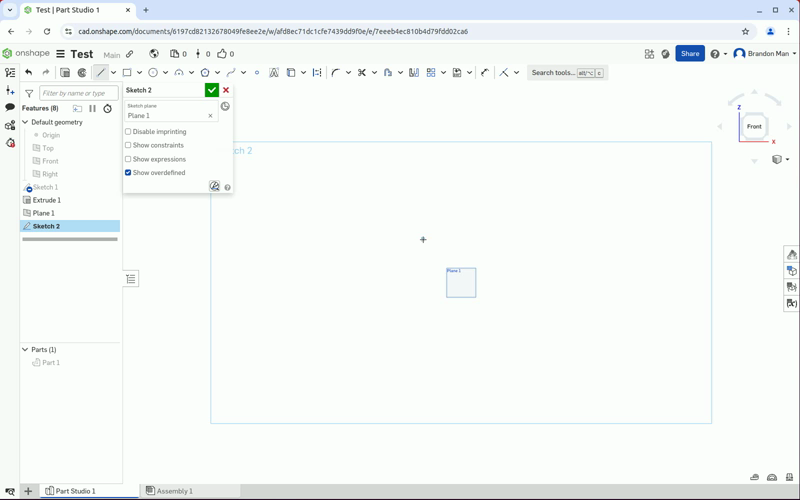
key_down(shift)
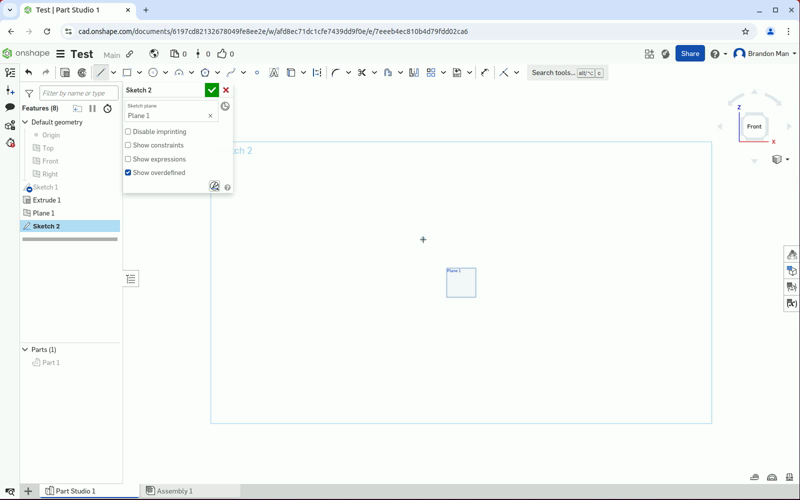
mouse_move(498, 239)
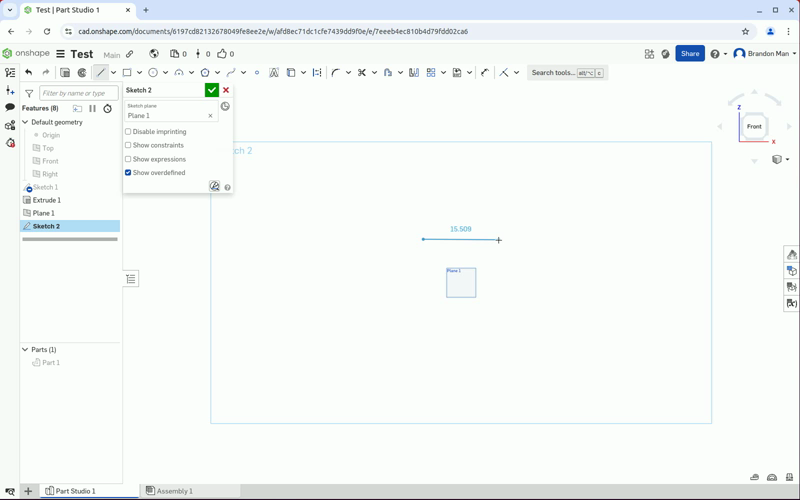
click(498, 239)
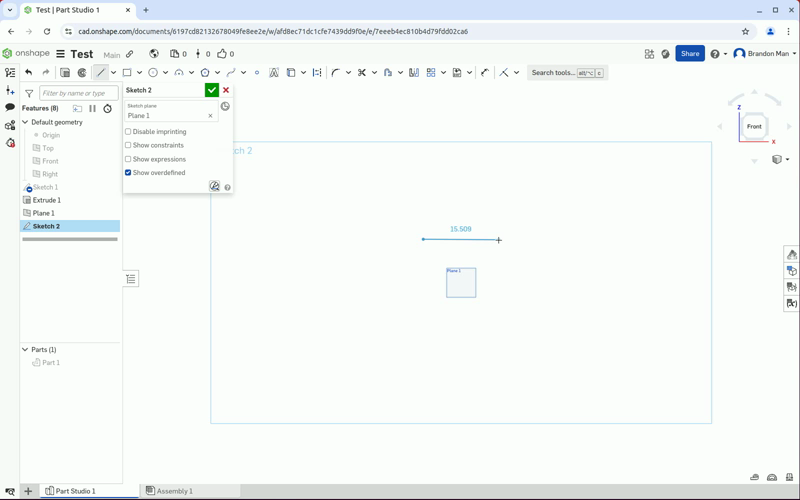
key_up(shift)
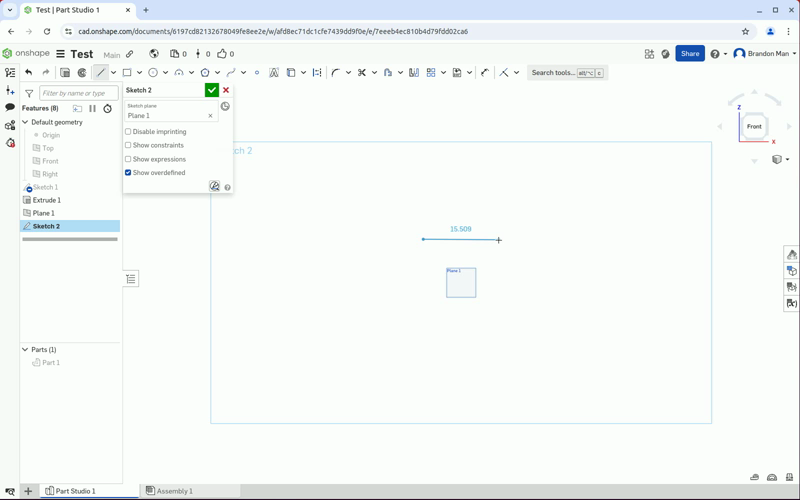
key_down(shift)
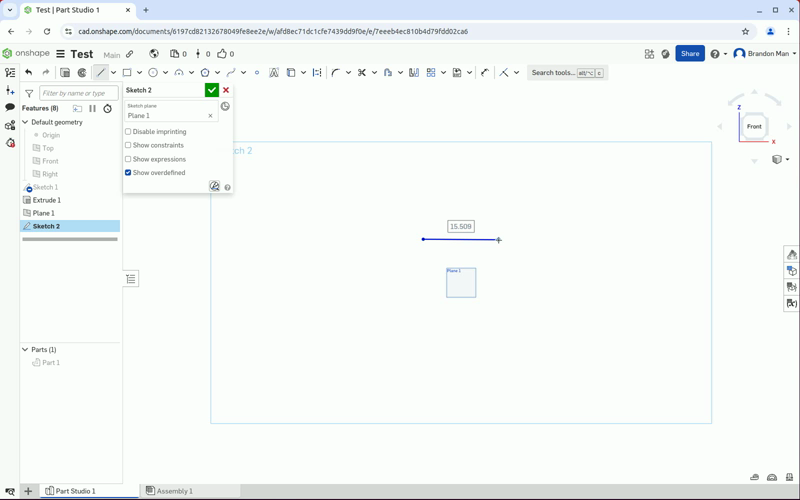
mouse_move(528, 239)
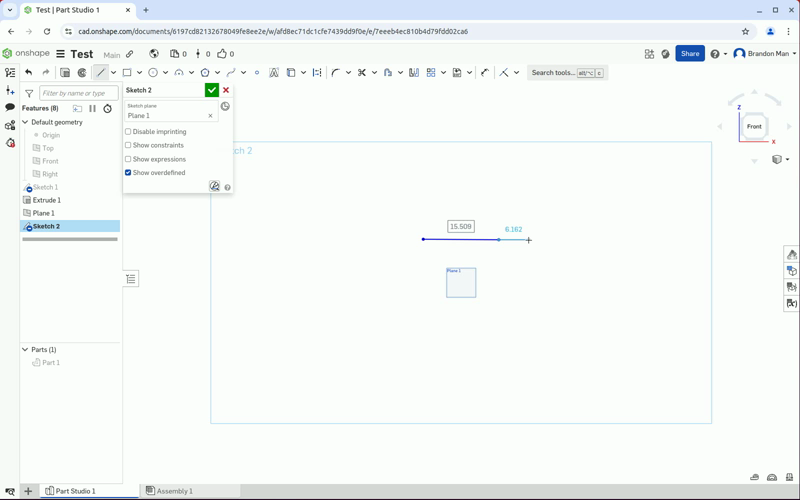
mouse_move(498, 207)
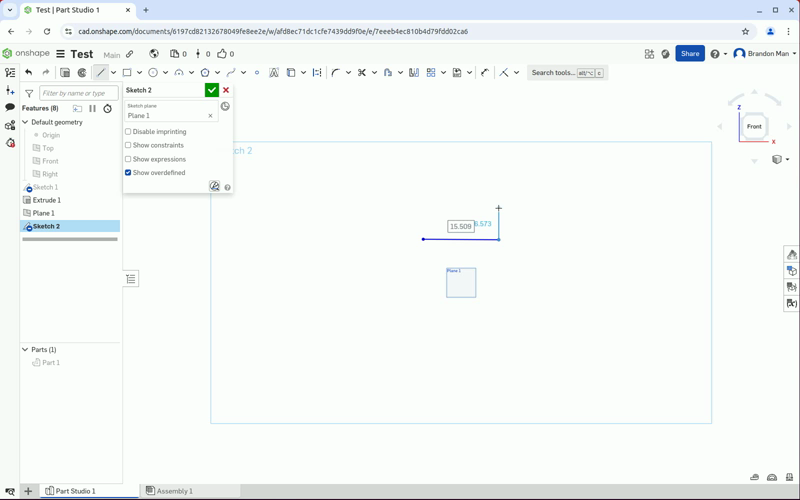
click(498, 207)
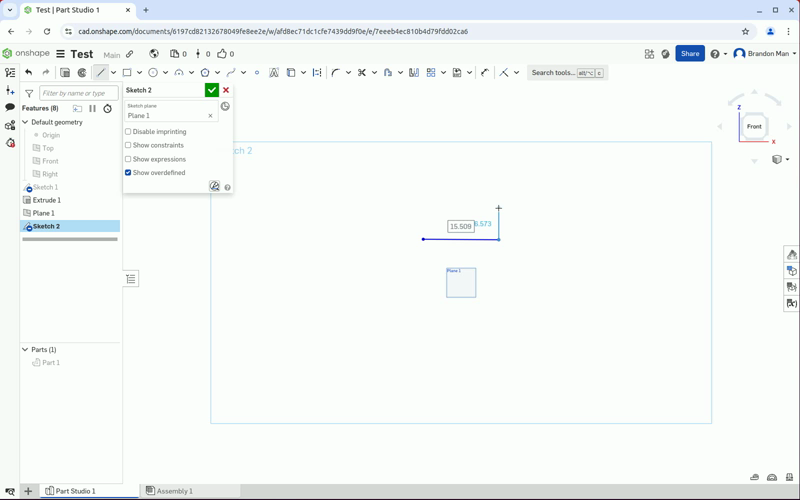
key_up(shift)
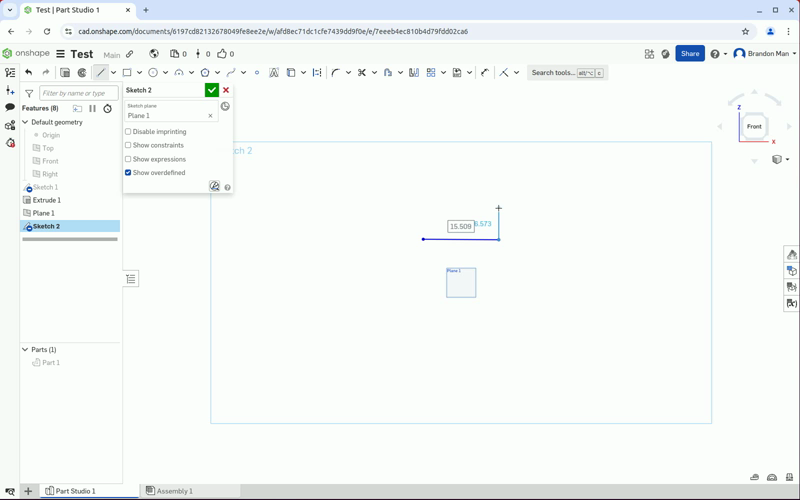
key_down(shift)
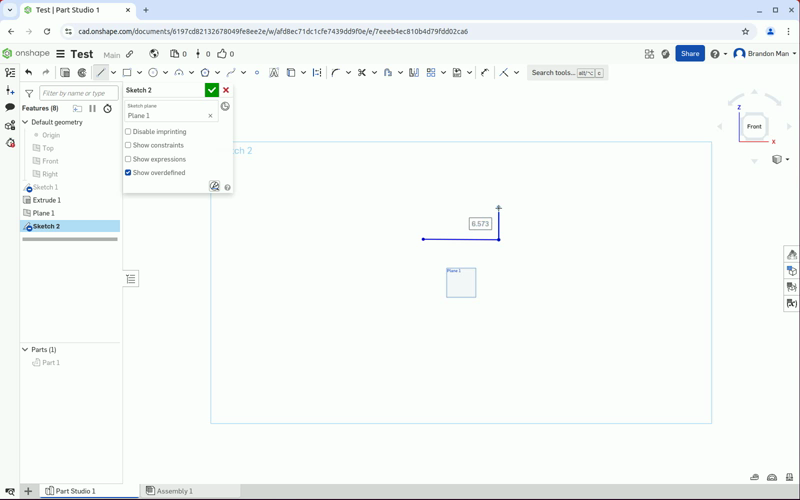
mouse_move(423, 207)
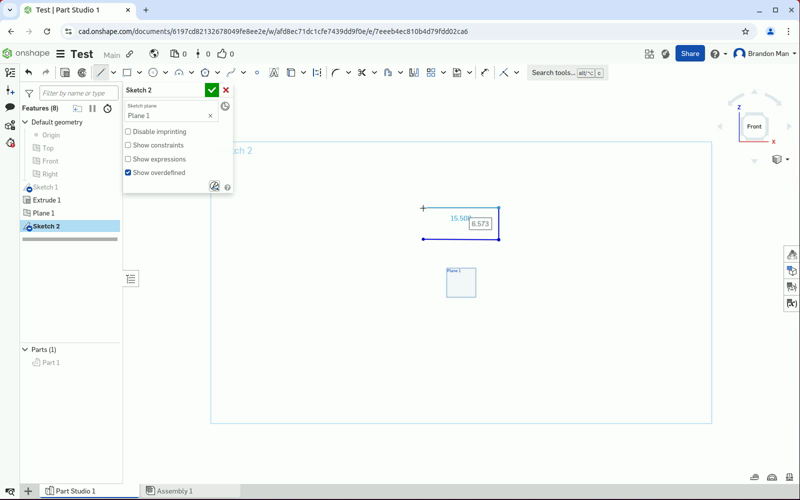
click(423, 207)
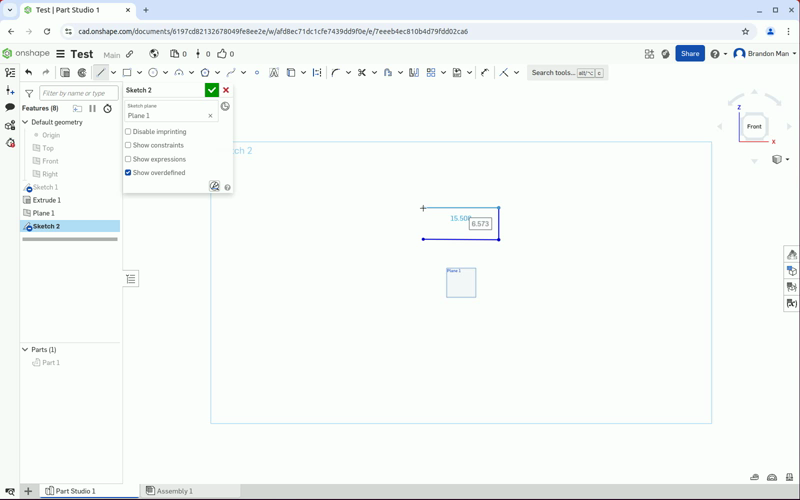
key_up(shift)
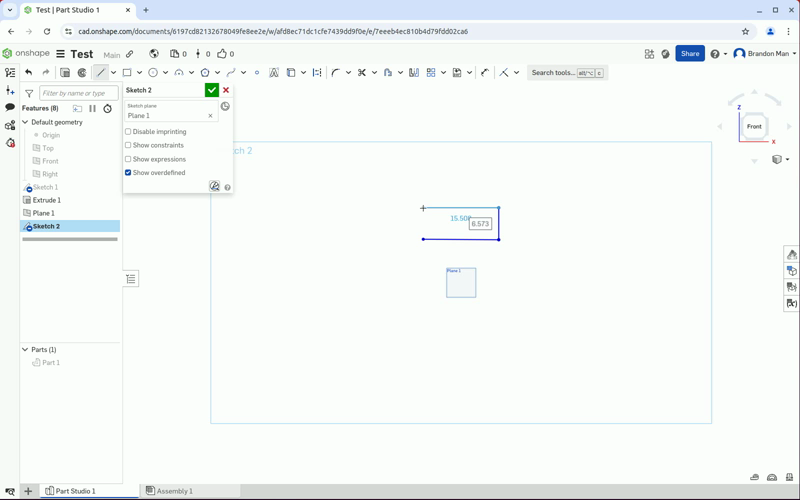
mouse_move(453, 207)
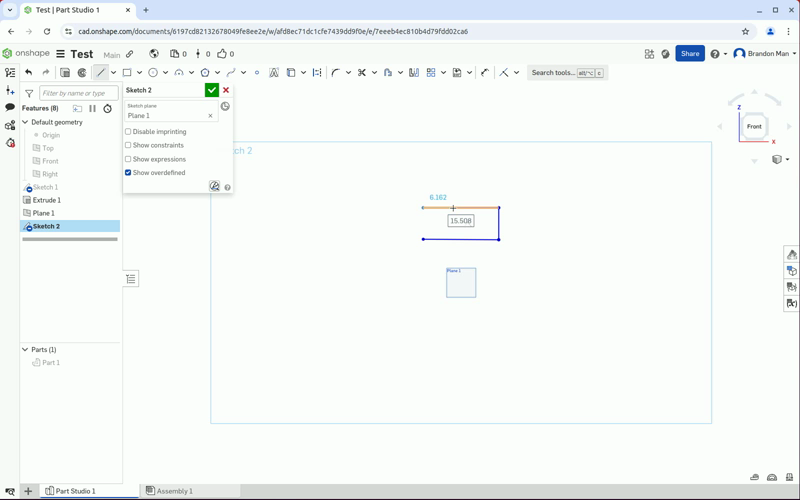
key_down(shift)
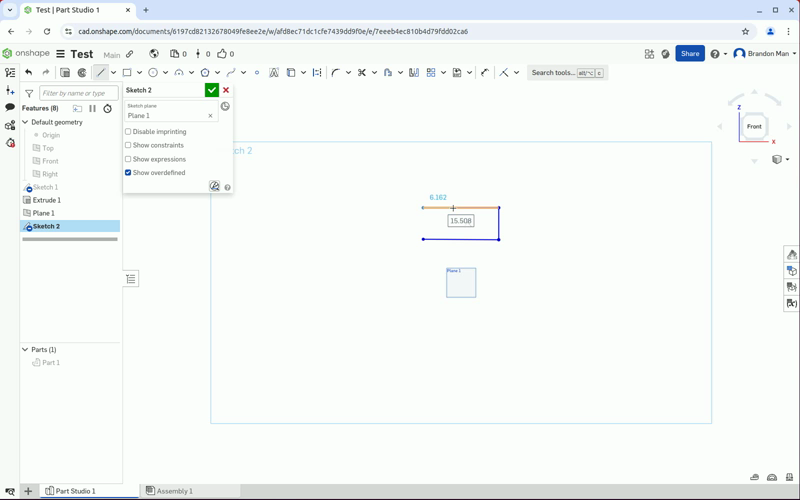
mouse_move(423, 239)
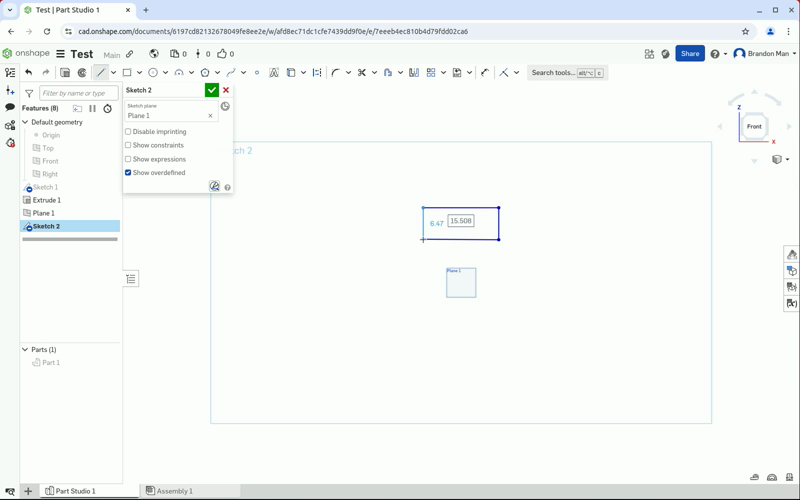
key_up(shift)
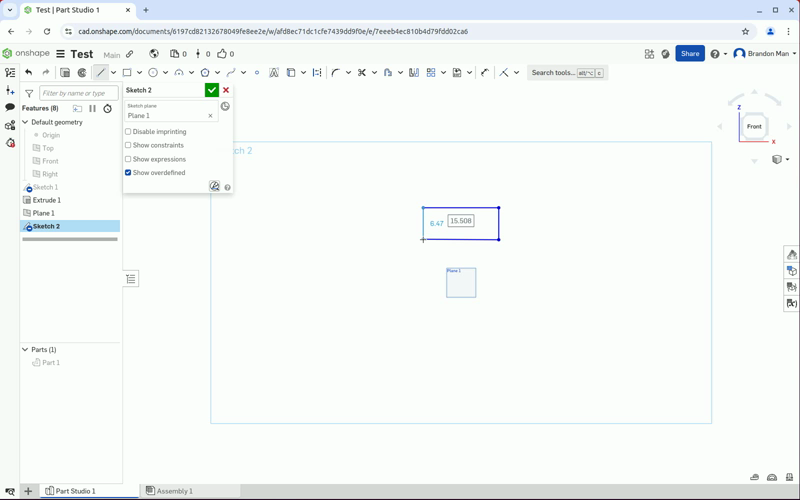
click(423, 239)
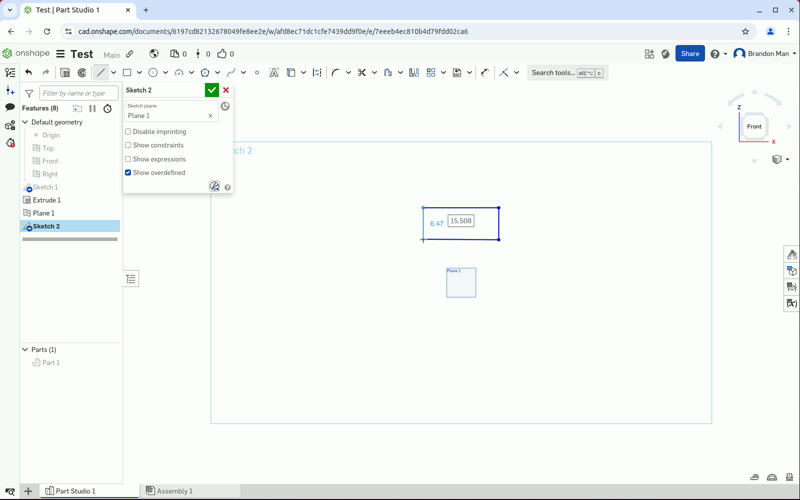
key(esc)
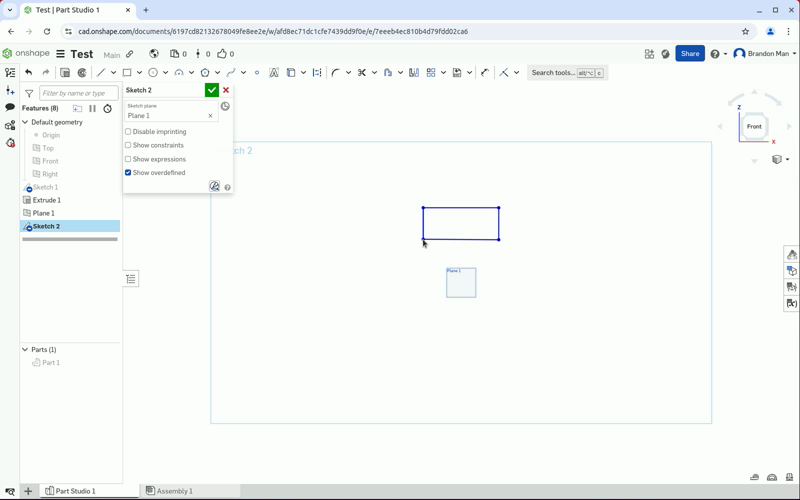
mouse_move(431, 229)
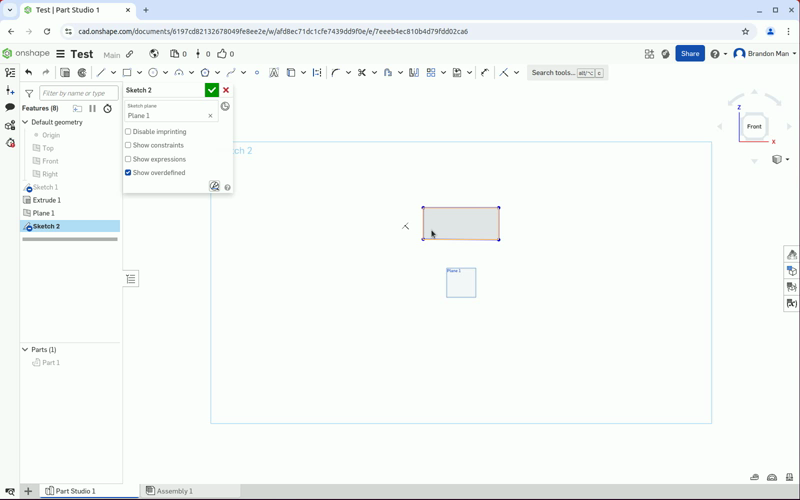
click(431, 229)
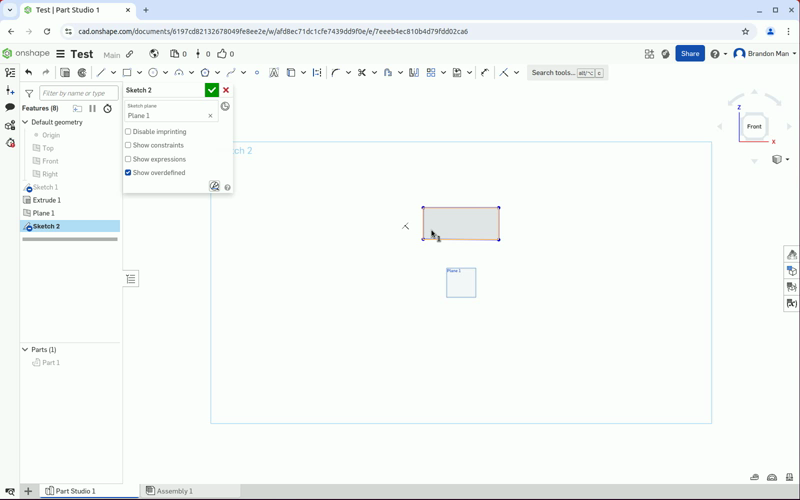
mouse_move(73, 352)
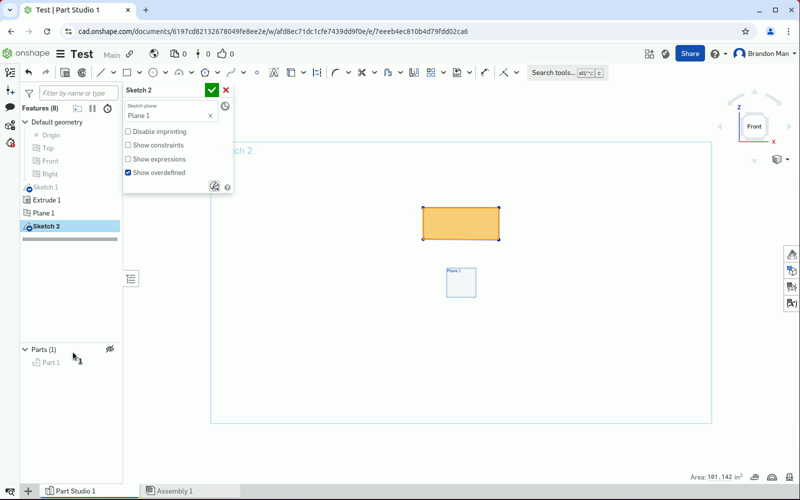
key(shift+y)
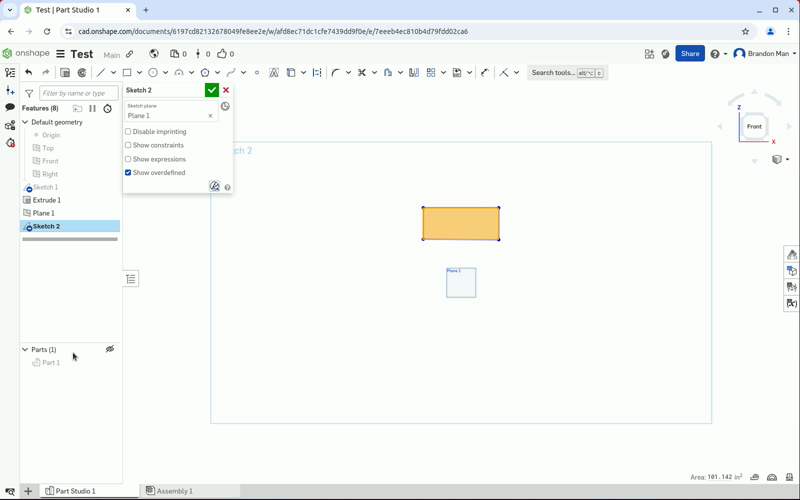
key(shift+e)
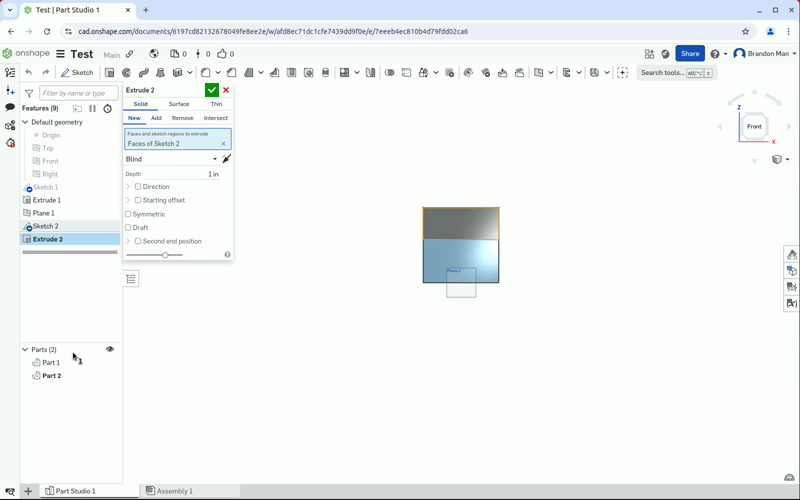
mouse_move(143, 106)
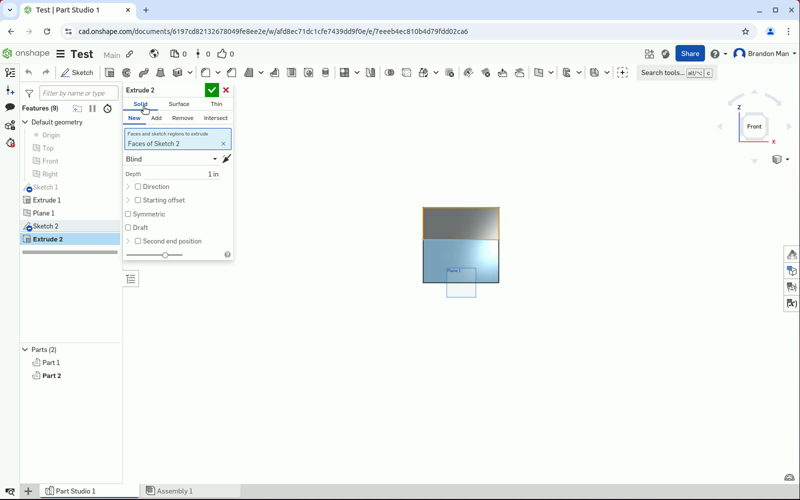
click(143, 106)
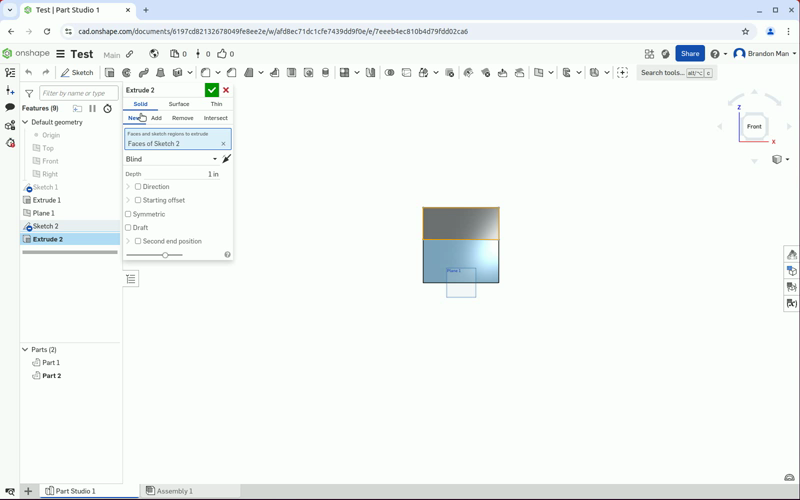
mouse_move(137, 120)
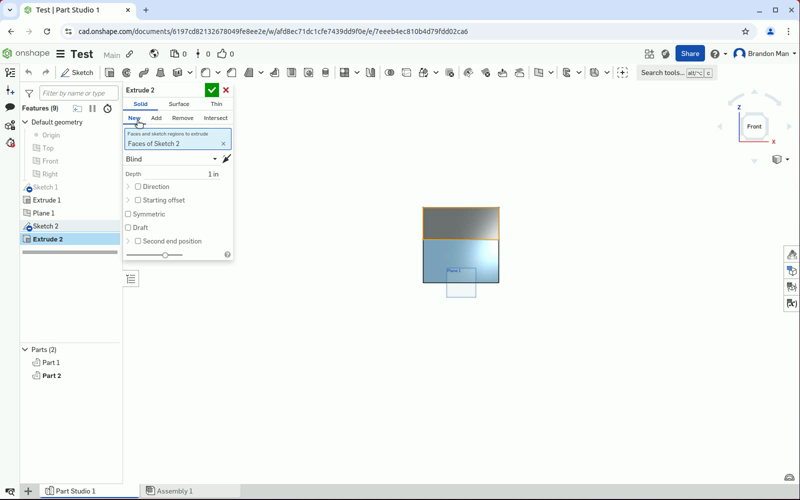
click(137, 120)
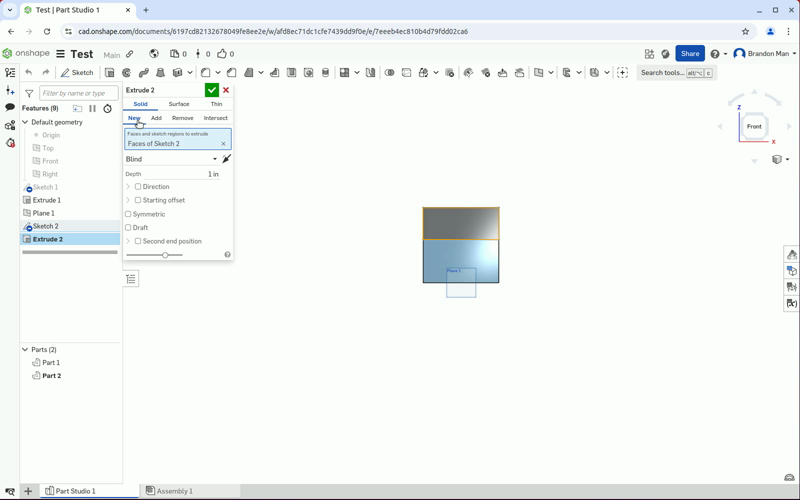
key(tab, 4)
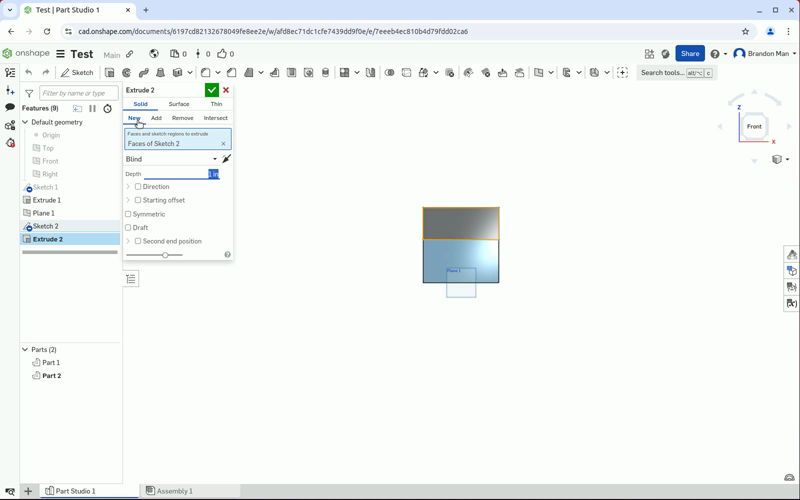
text(15.405)
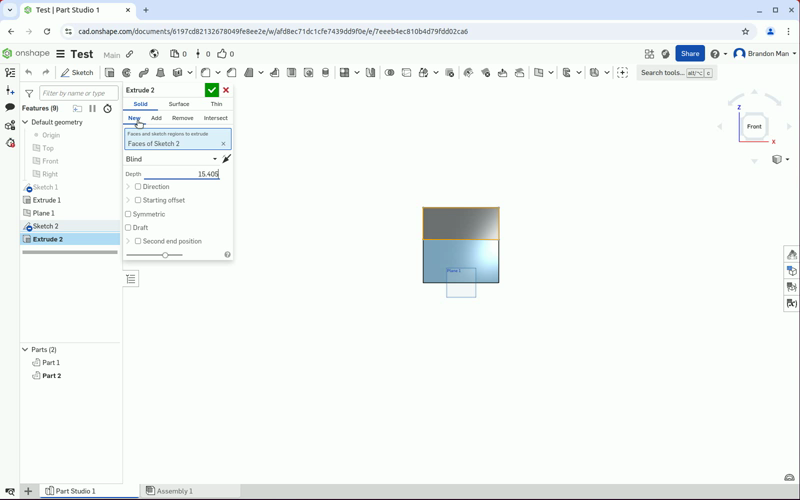
key(enter)
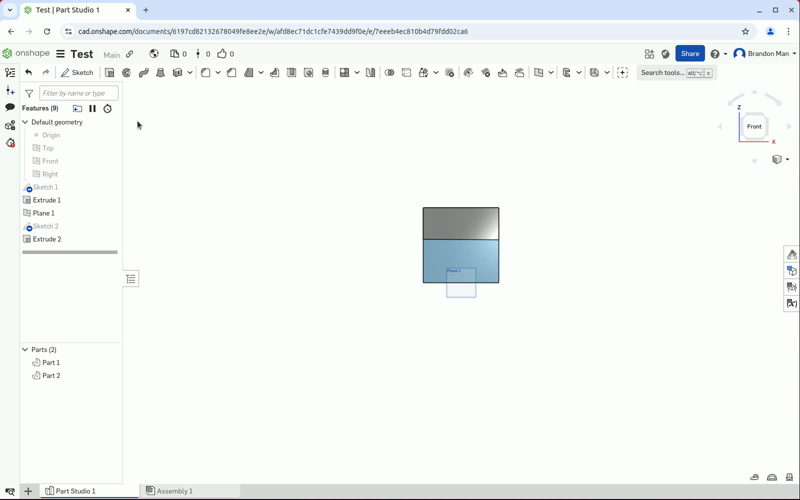
key(shift+h)
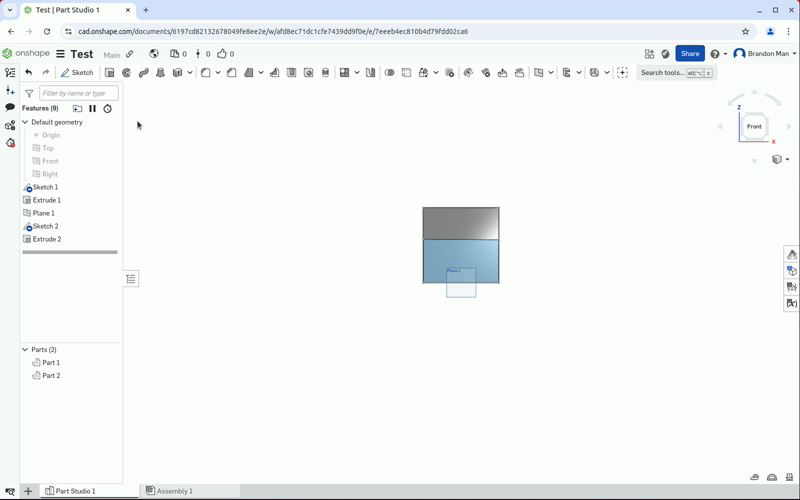
key(shift+h)
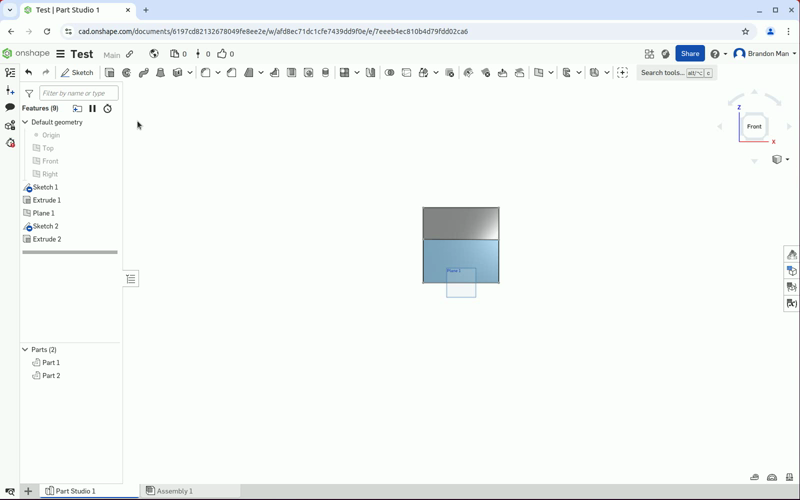
key(shift+7)
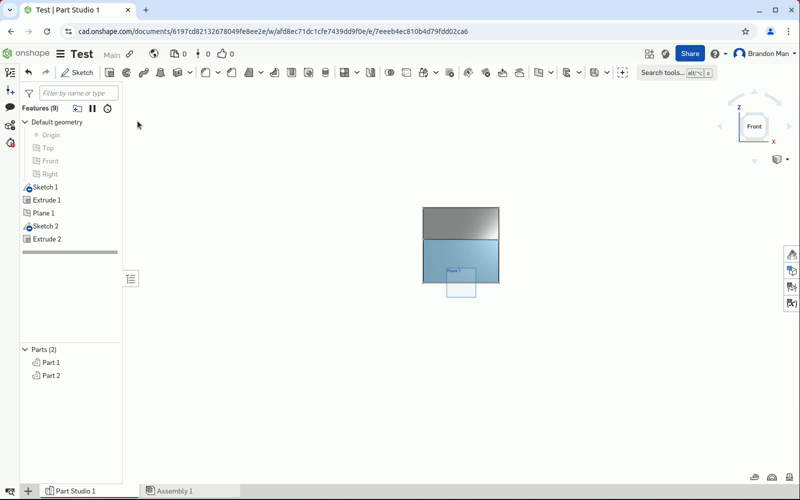
key(left, 2)
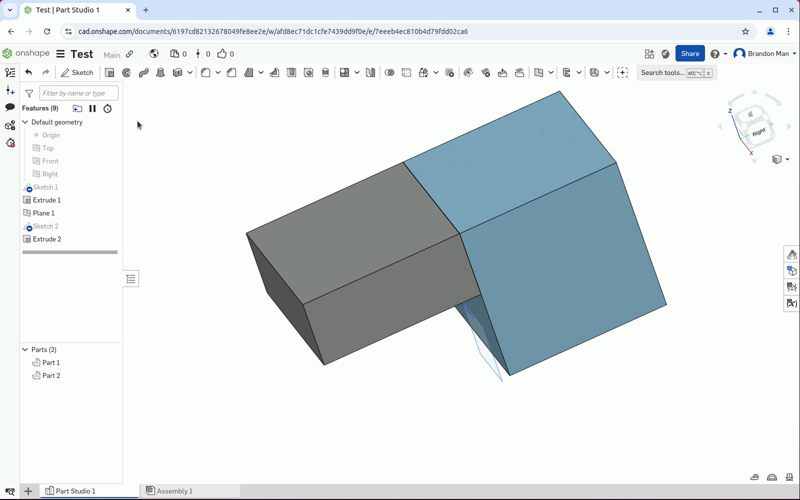
key(down, 2)
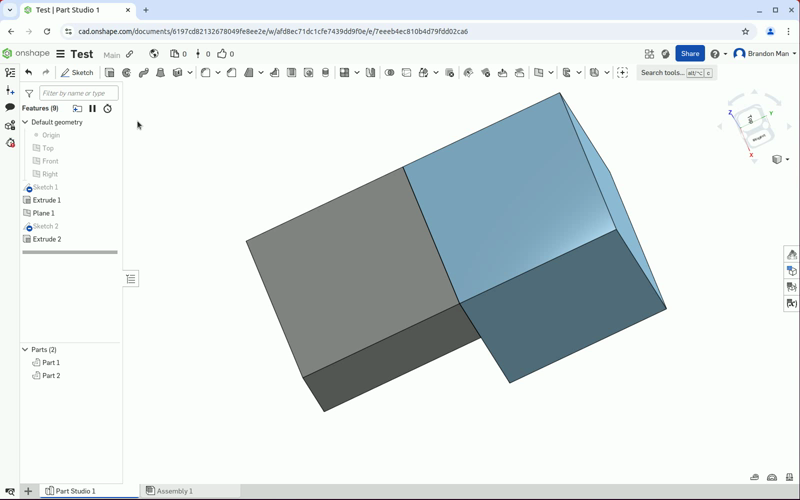
key(up, 2)
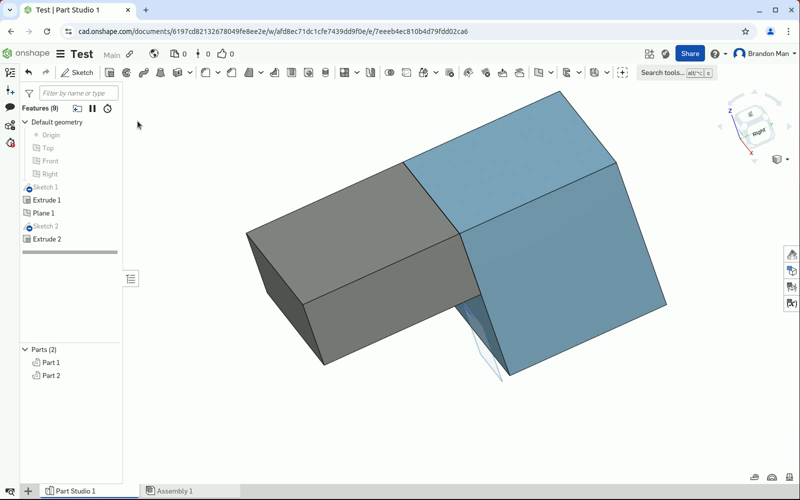
key(right, 2)
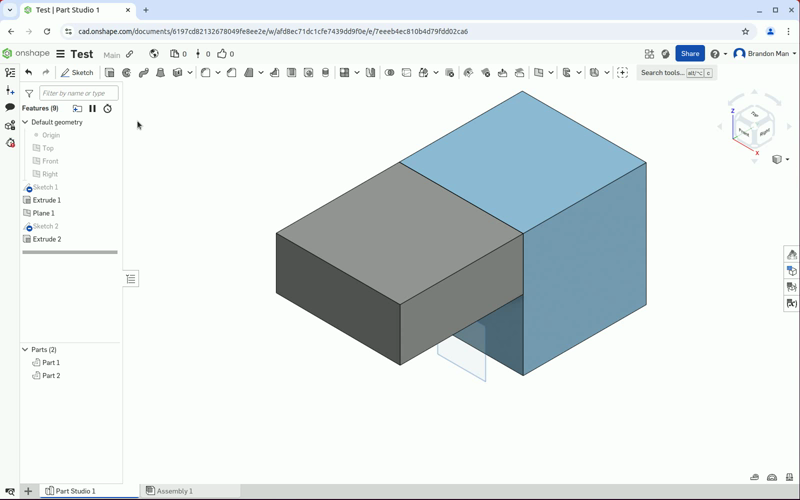
mouse_move(73, 189)
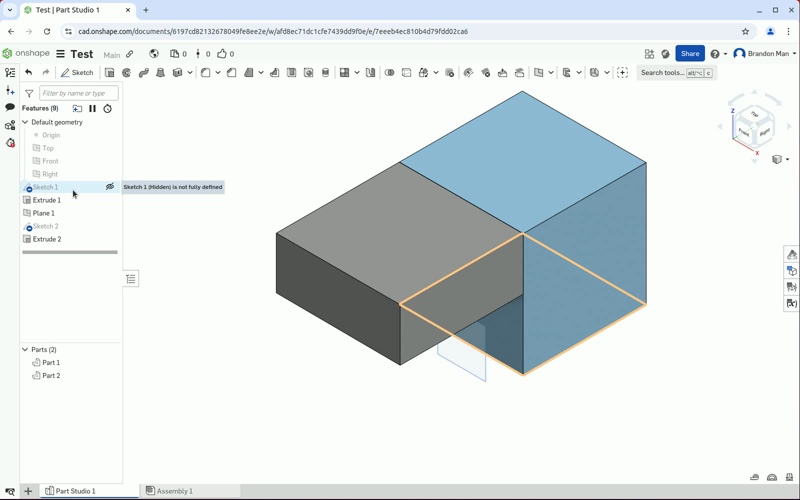
click(73, 189)